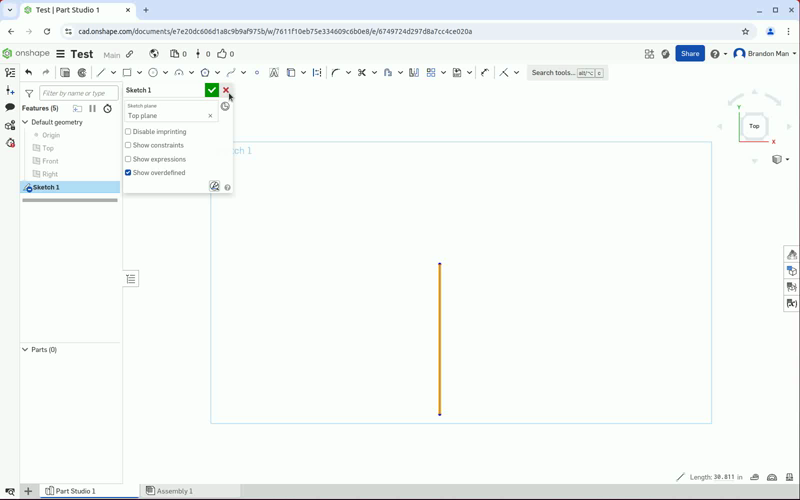
key(shift+h)
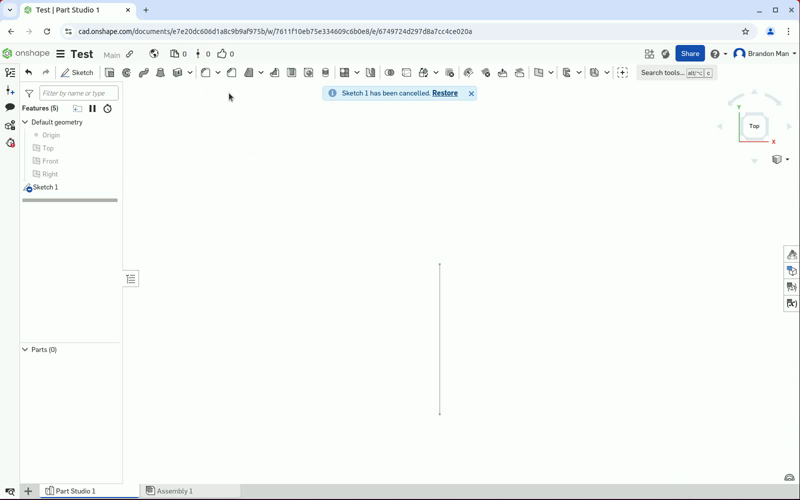
key(shift+s)
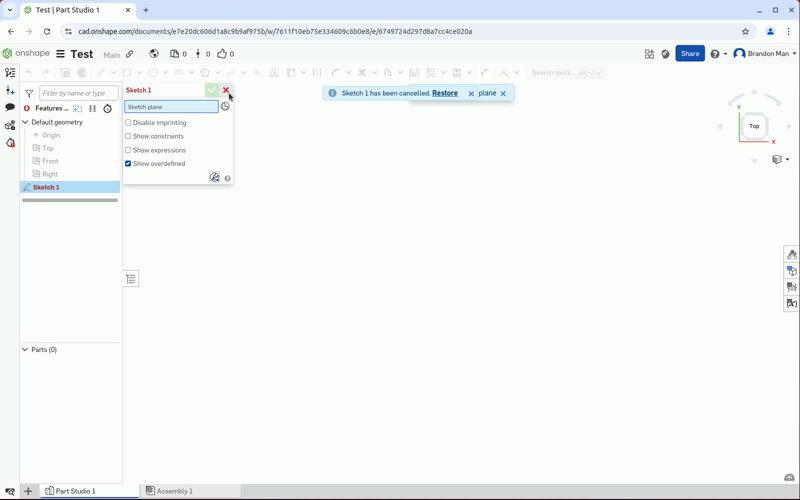
mouse_move(73, 150)
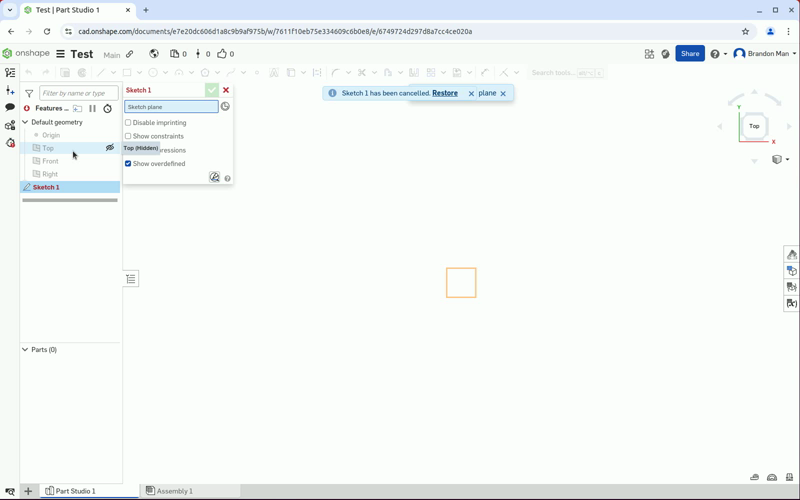
click(73, 150)
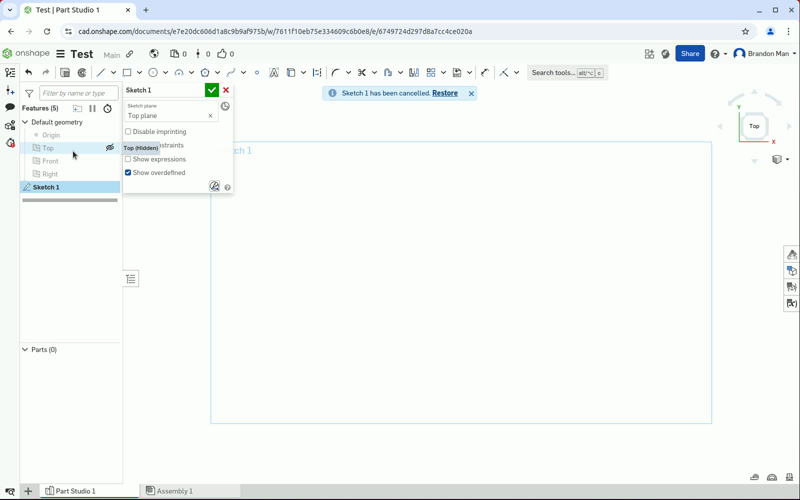
mouse_move(73, 352)
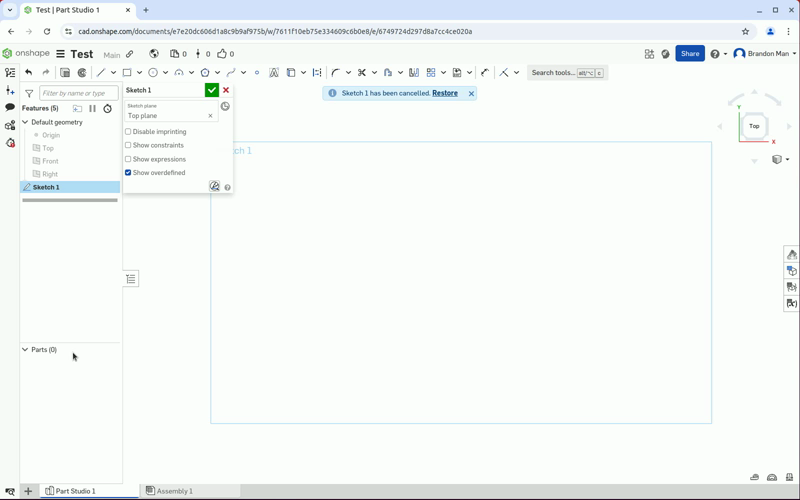
key(y)
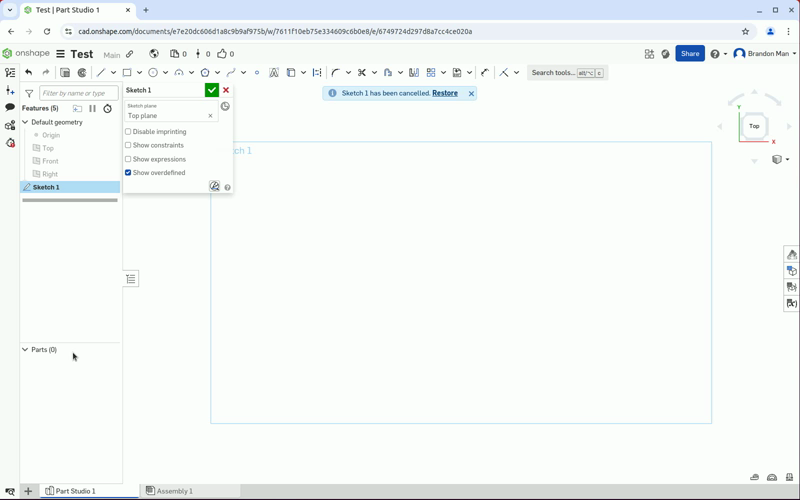
key(l)
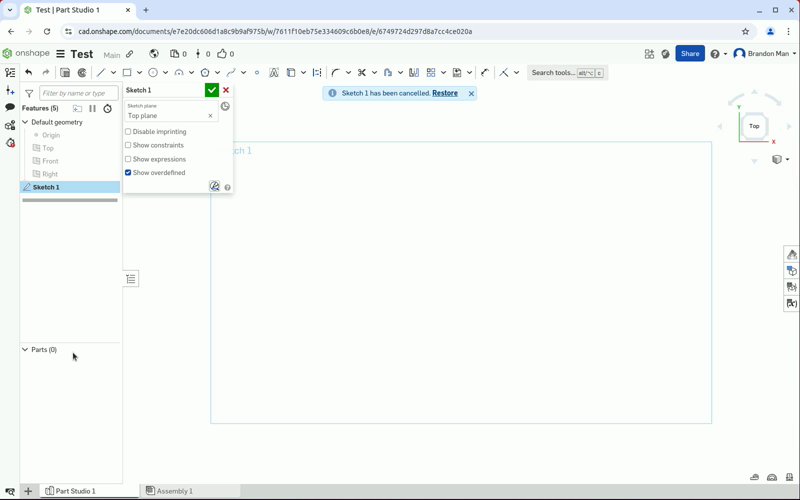
key_down(shift)
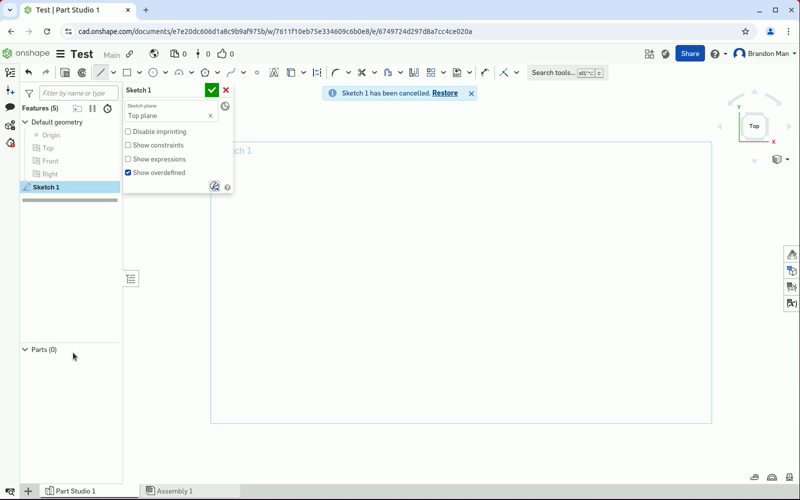
mouse_move(370, 282)
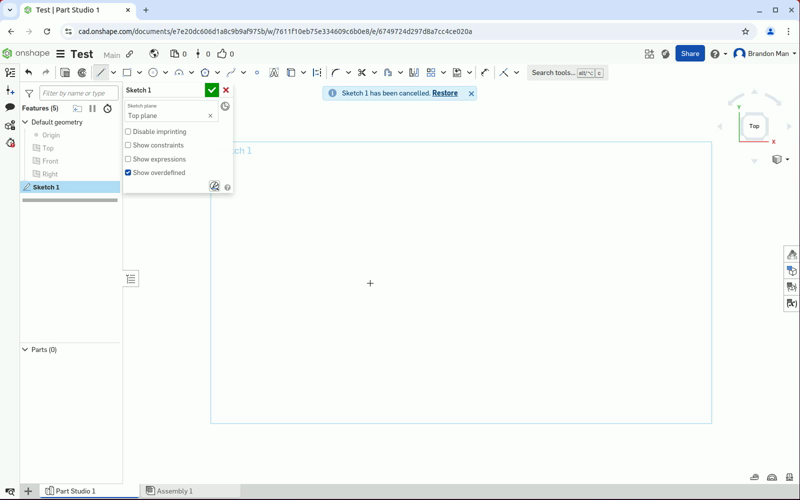
click(370, 282)
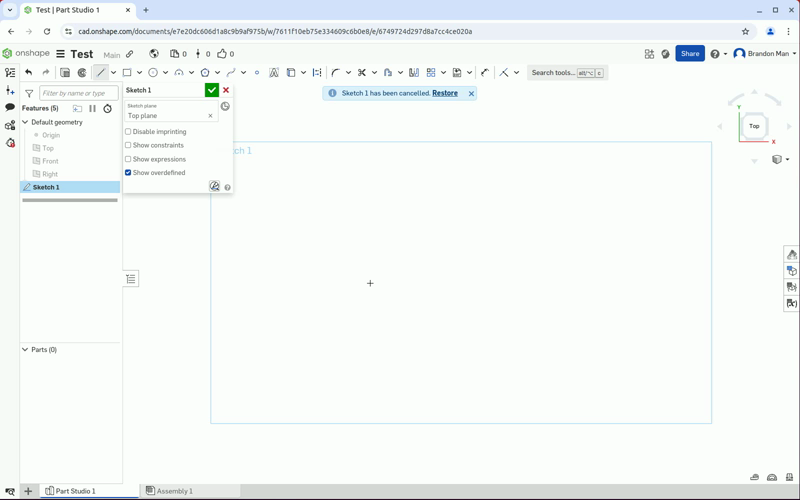
key_up(shift)
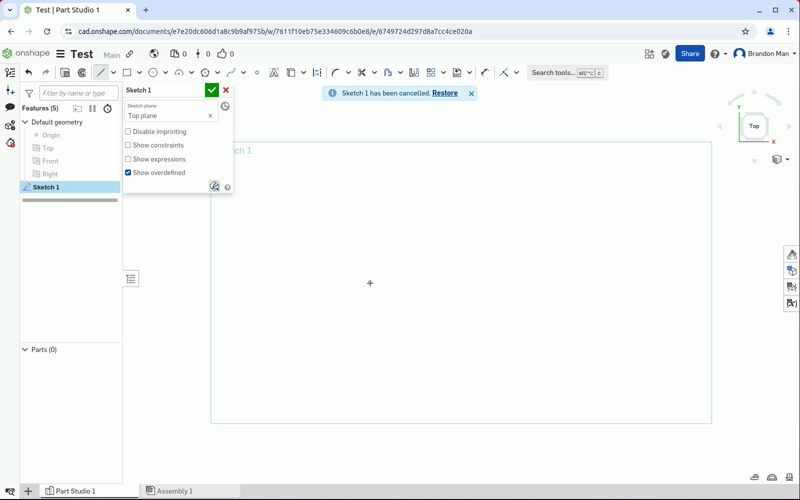
key_down(shift)
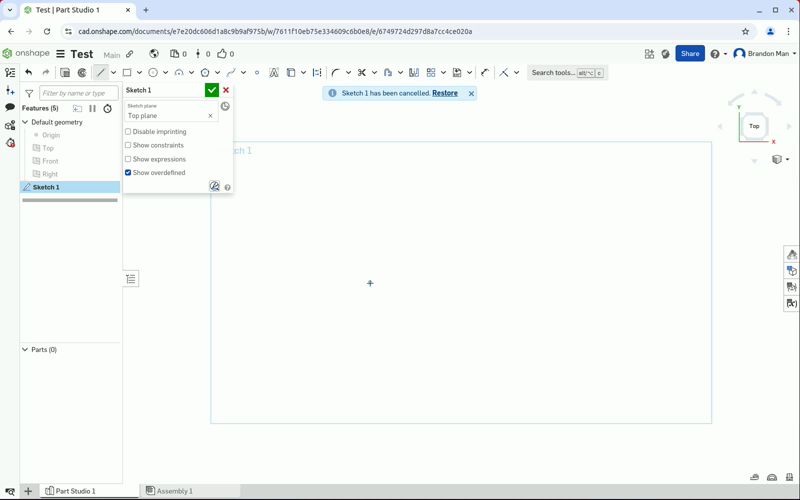
mouse_move(461, 282)
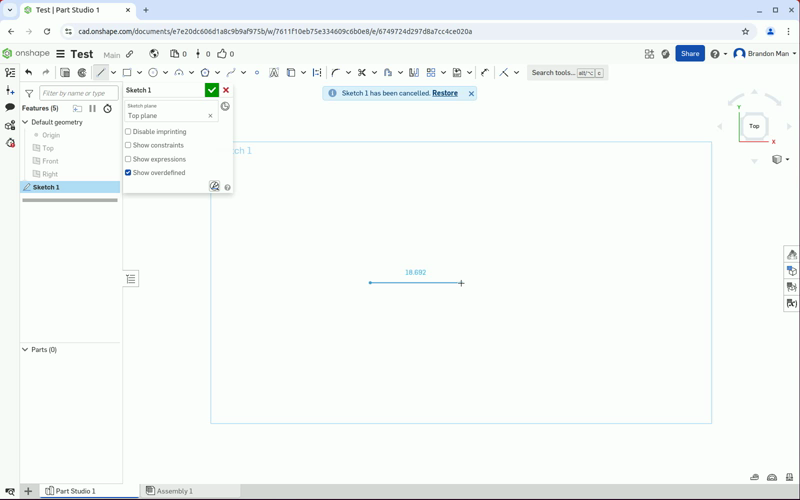
click(461, 282)
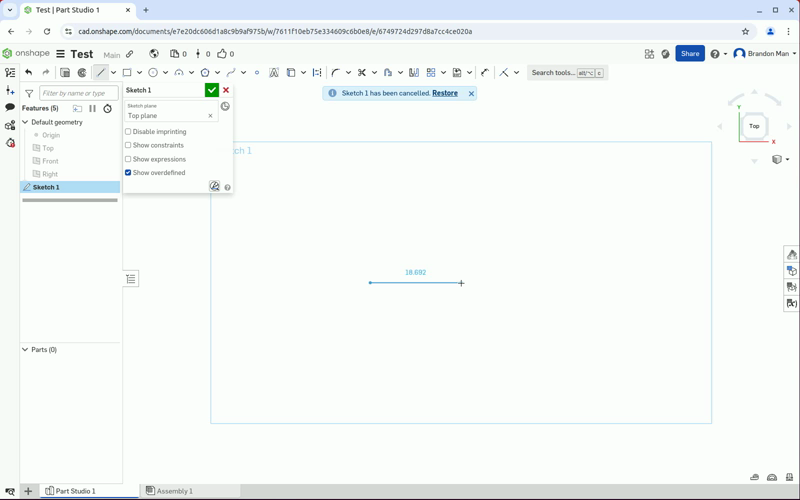
key_up(shift)
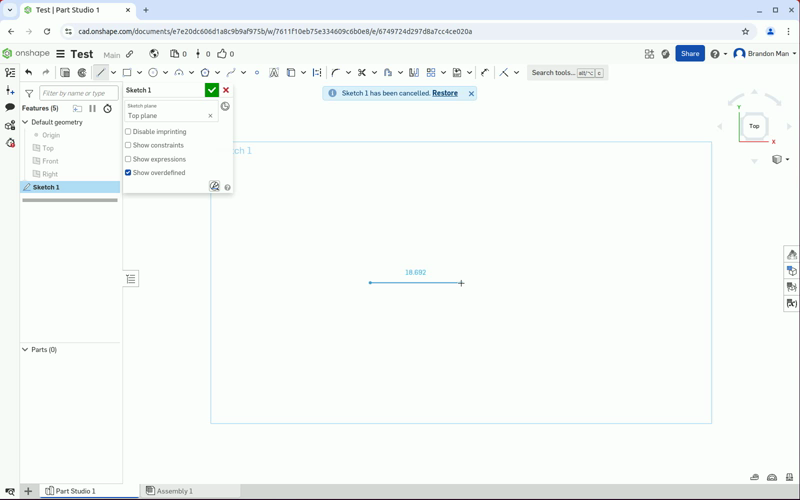
key_down(shift)
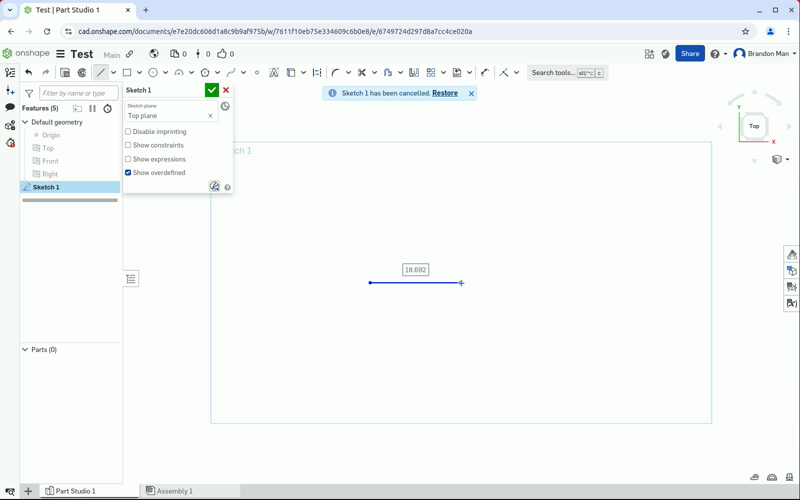
mouse_move(461, 192)
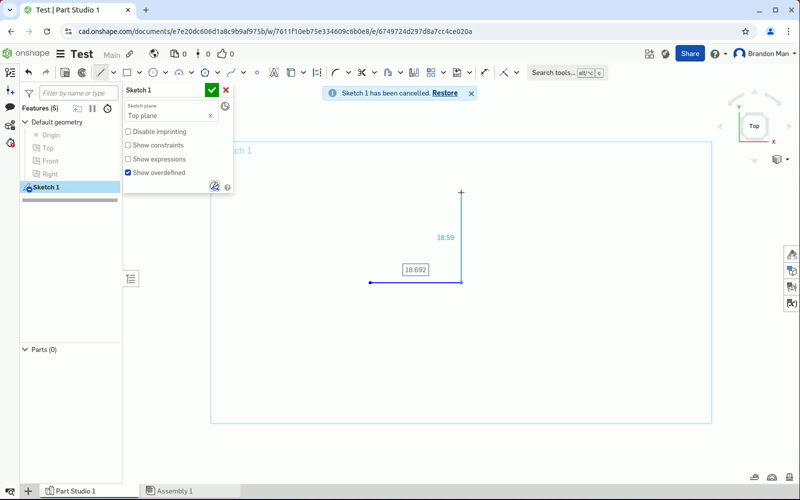
click(461, 192)
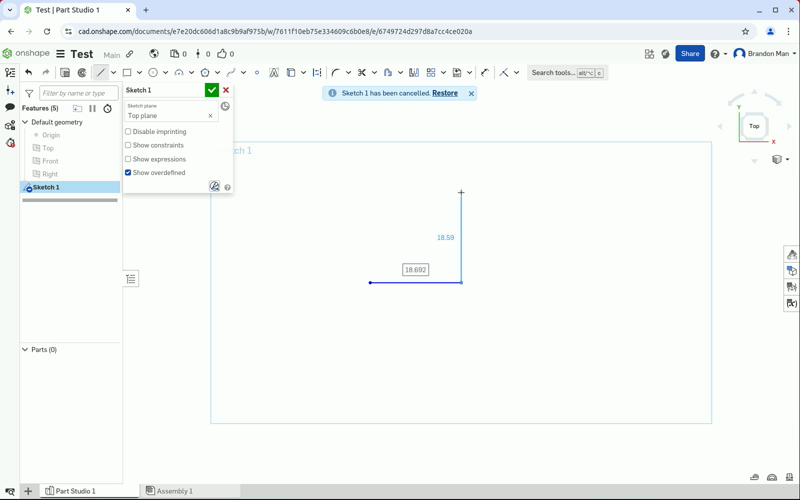
key_up(shift)
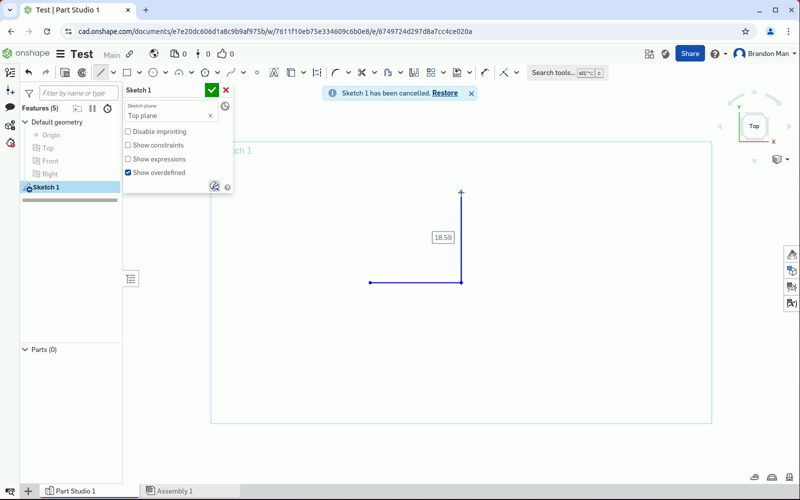
key_down(shift)
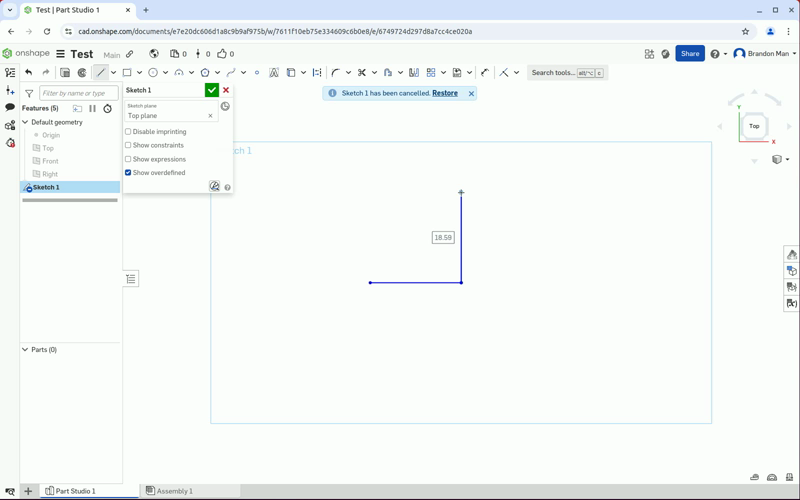
mouse_move(370, 192)
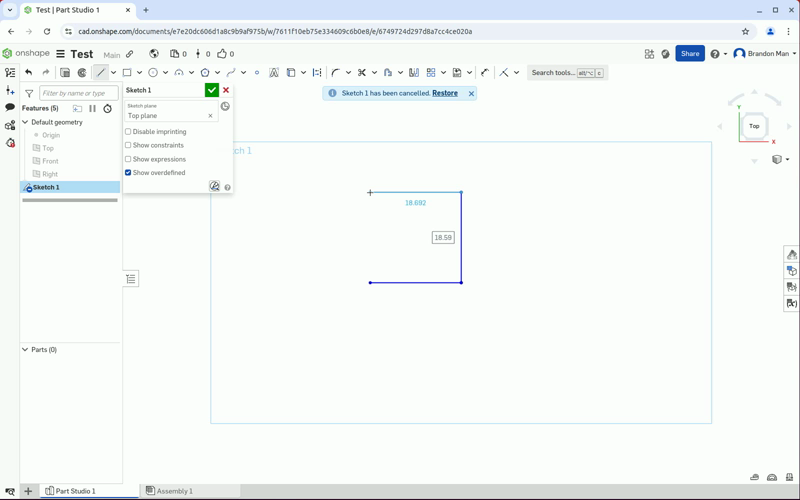
click(370, 192)
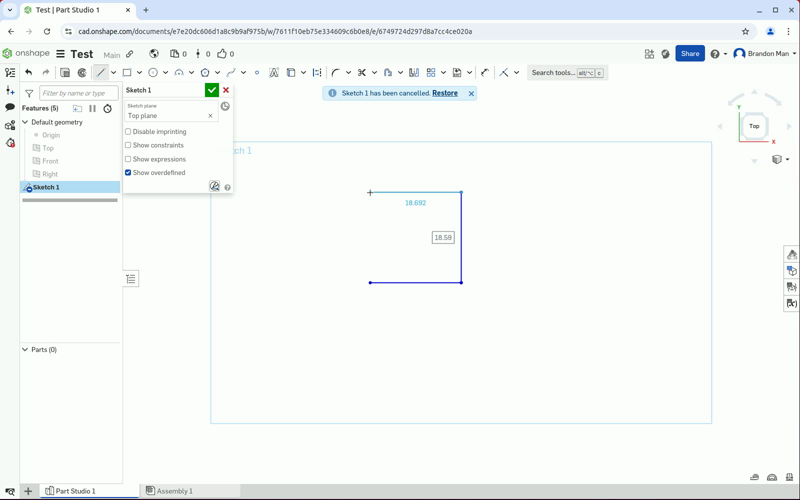
key_up(shift)
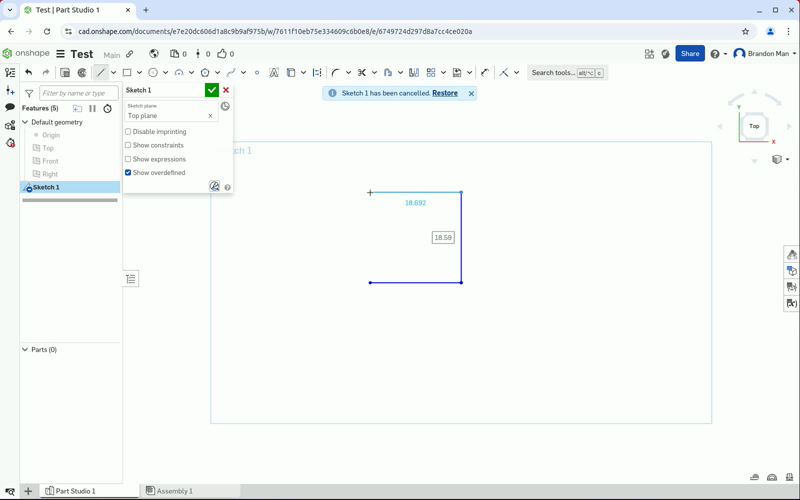
key_down(shift)
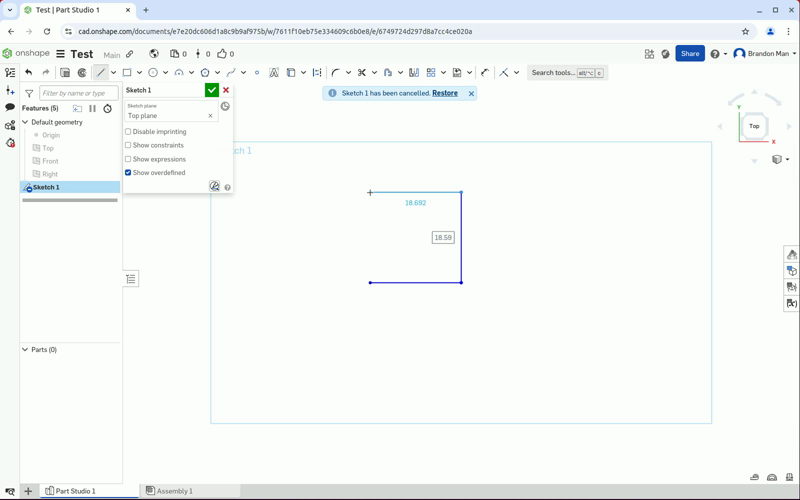
mouse_move(370, 282)
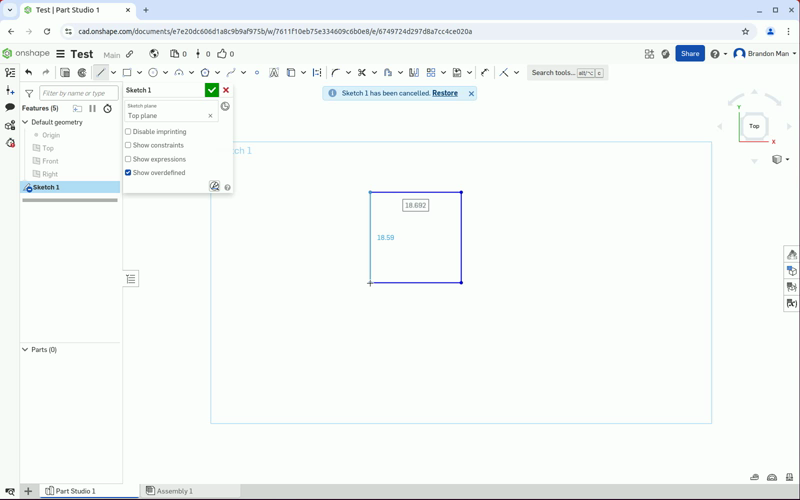
key_up(shift)
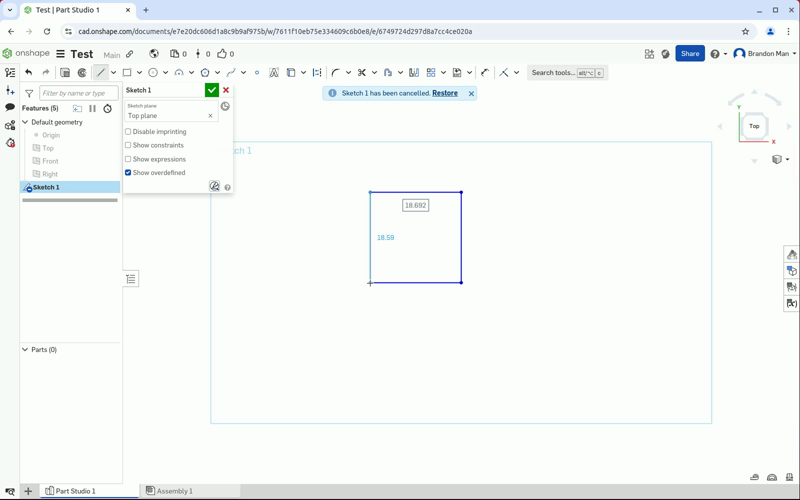
click(370, 282)
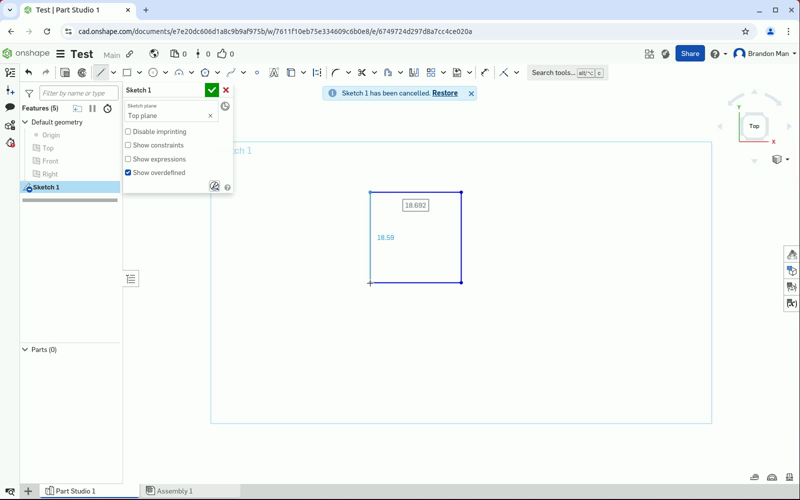
key(esc)
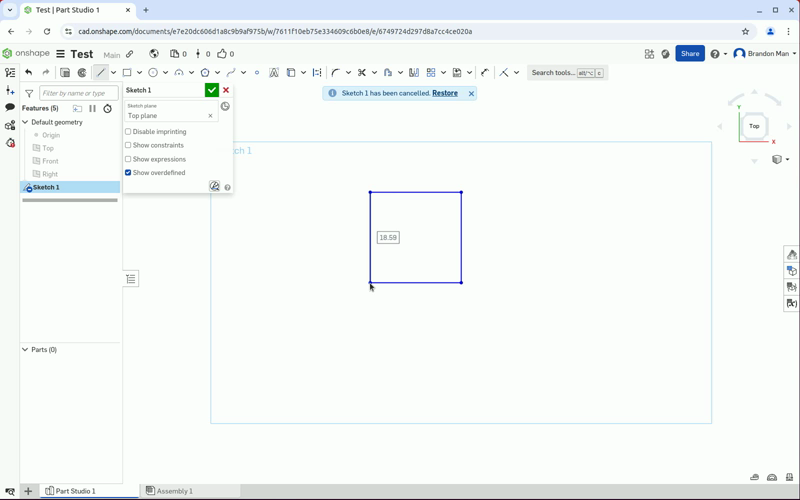
mouse_move(385, 273)
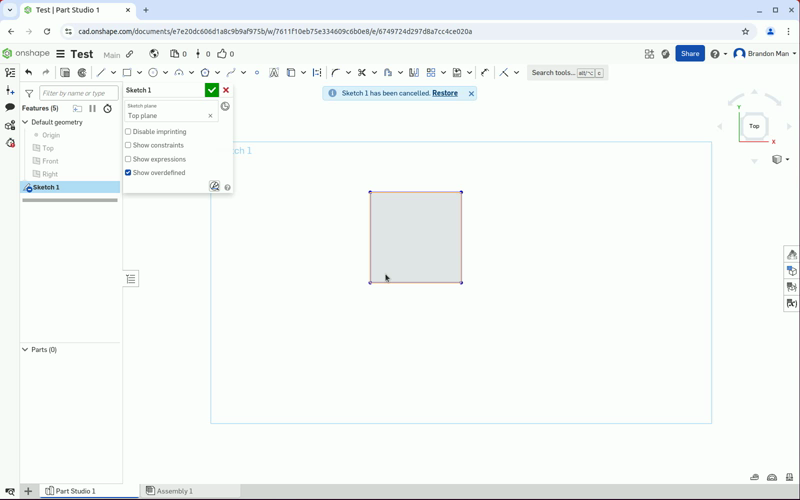
click(385, 273)
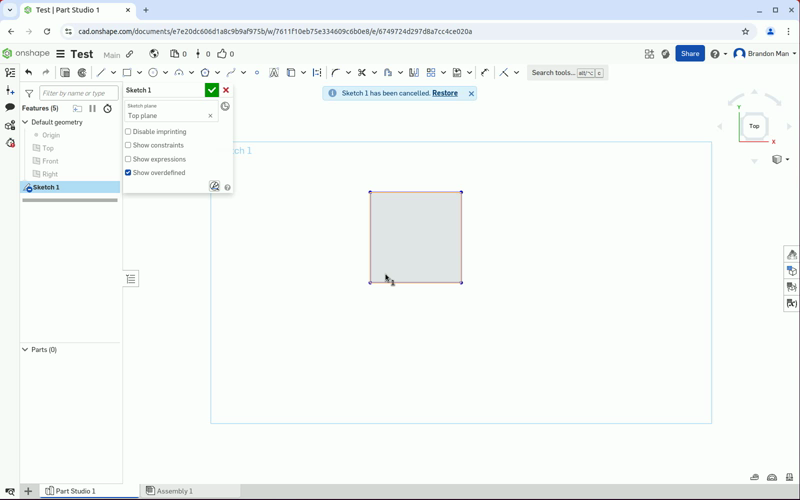
mouse_move(73, 352)
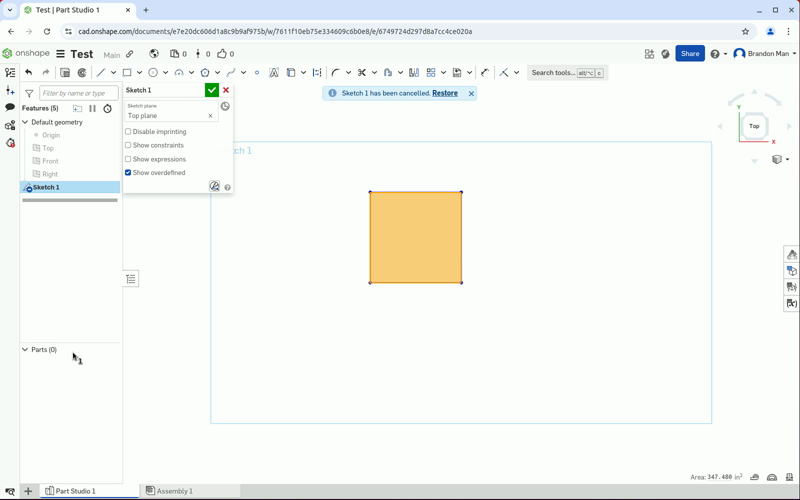
key(shift+y)
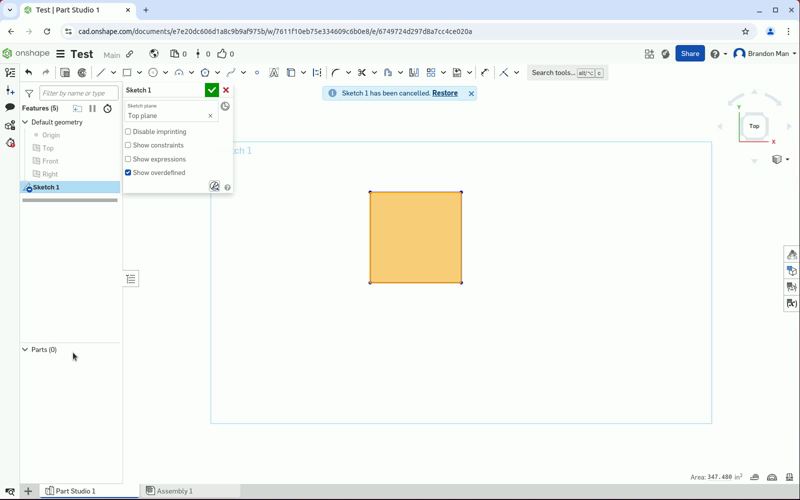
key(shift+e)
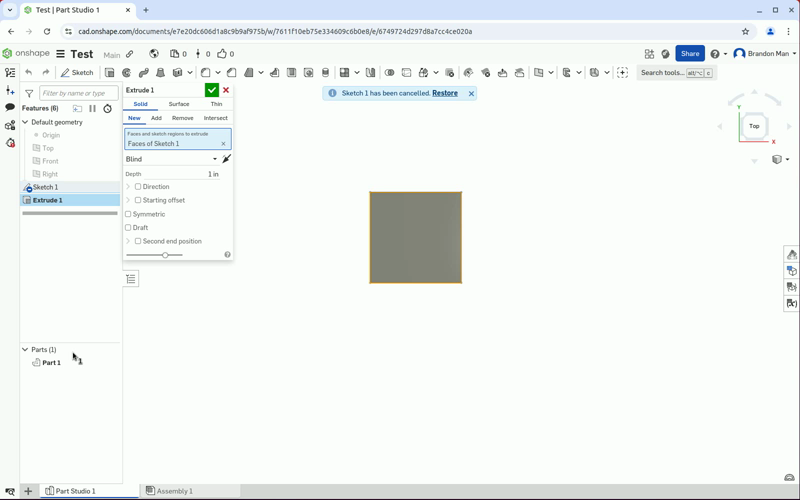
mouse_move(143, 106)
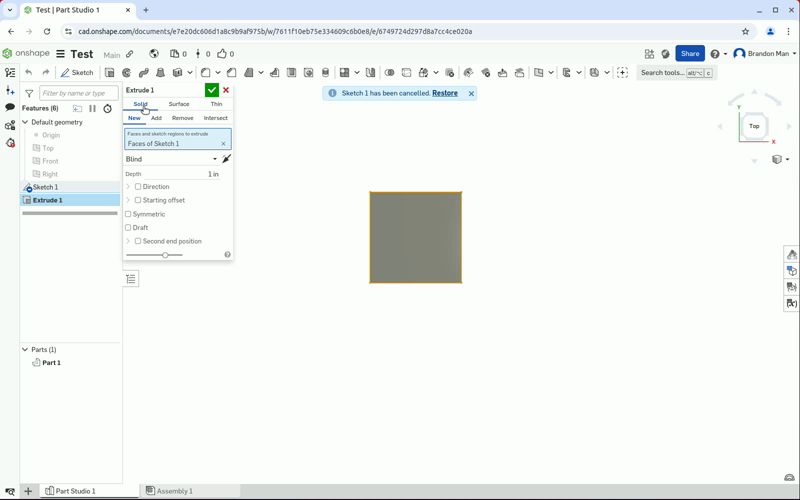
click(143, 106)
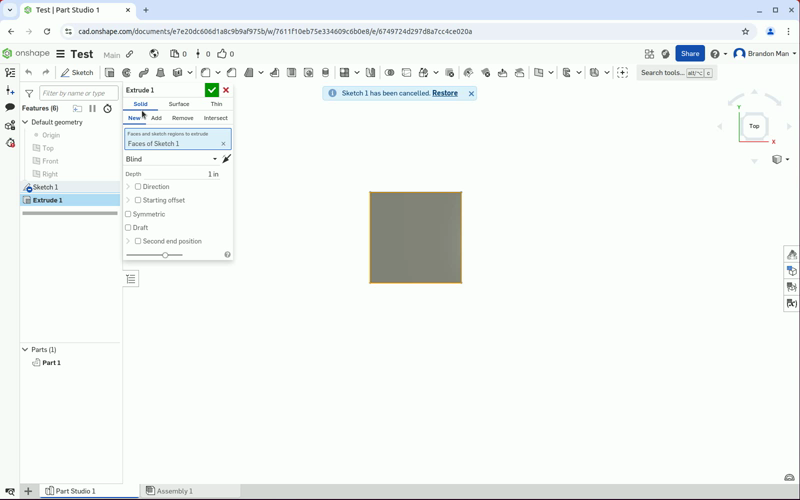
mouse_move(137, 120)
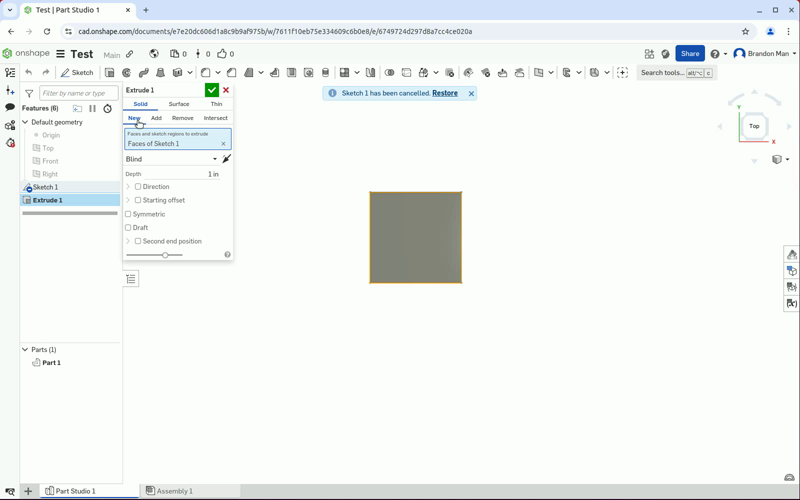
click(137, 120)
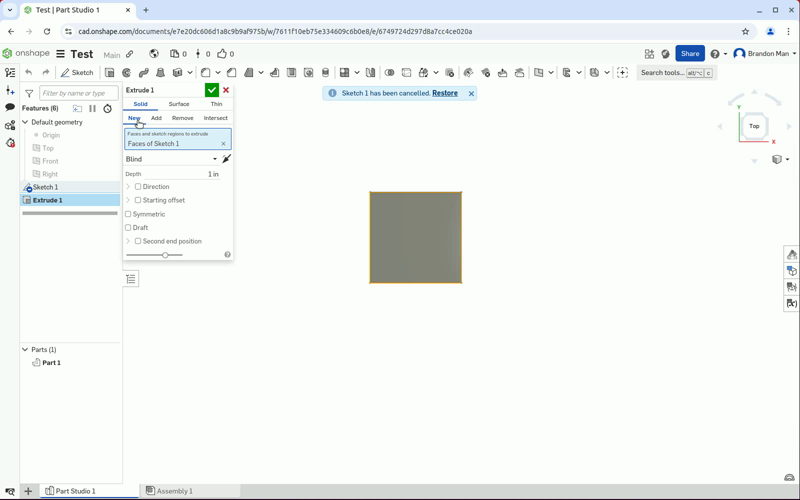
key(tab, 4)
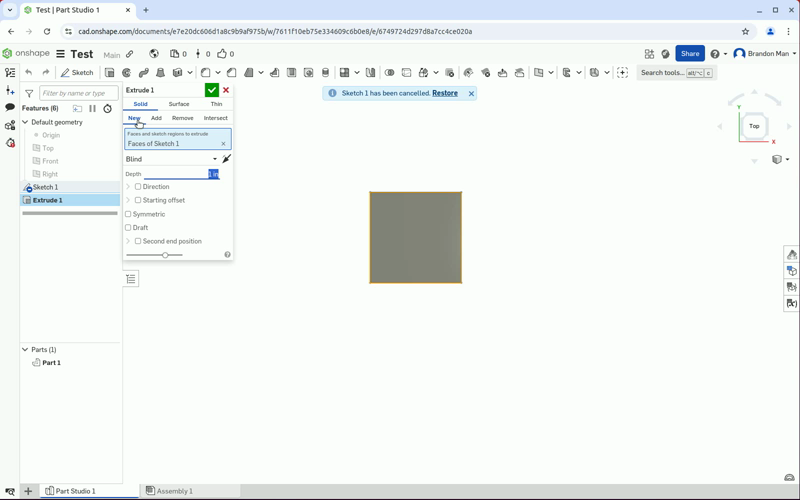
text(23.108)
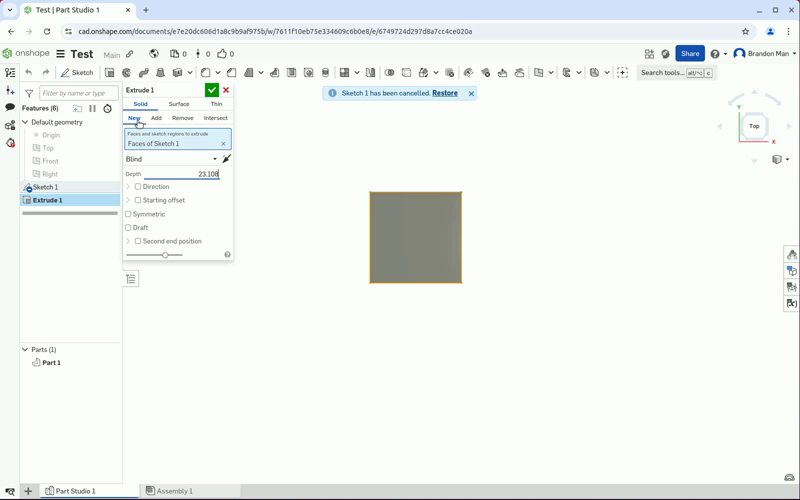
key(enter)
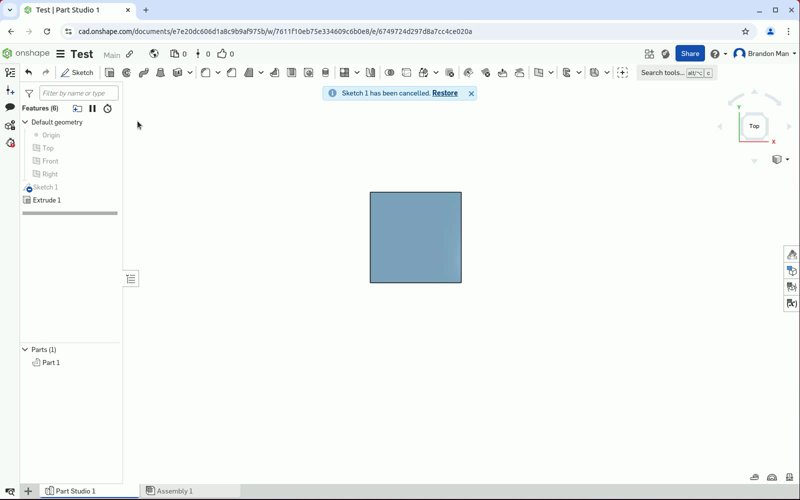
key(shift+h)
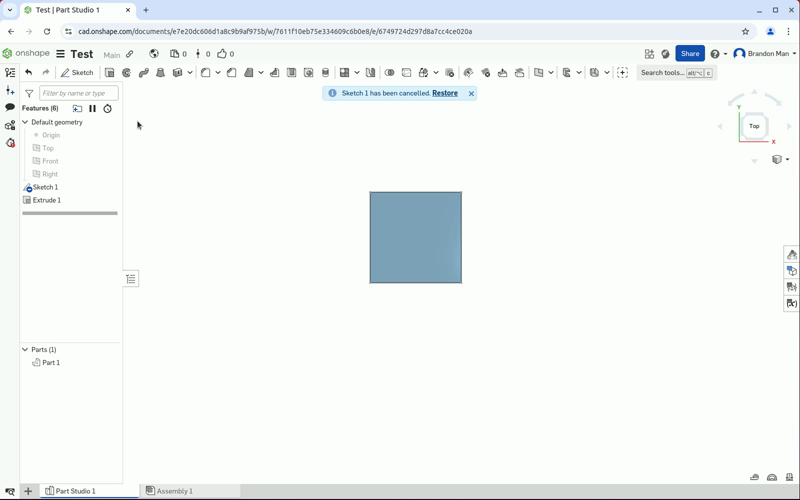
key(shift+h)
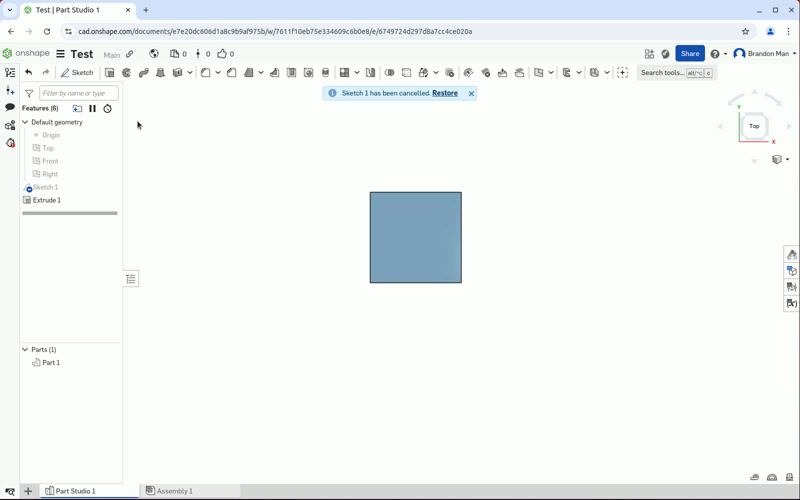
mouse_move(73, 189)
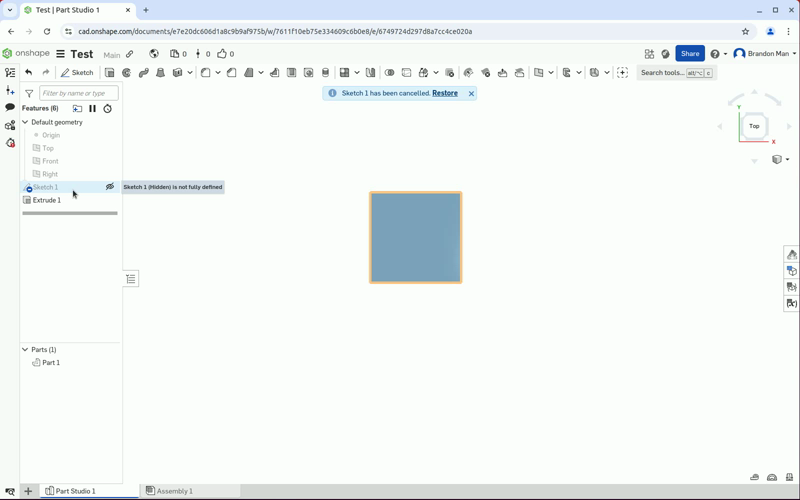
click(73, 189)
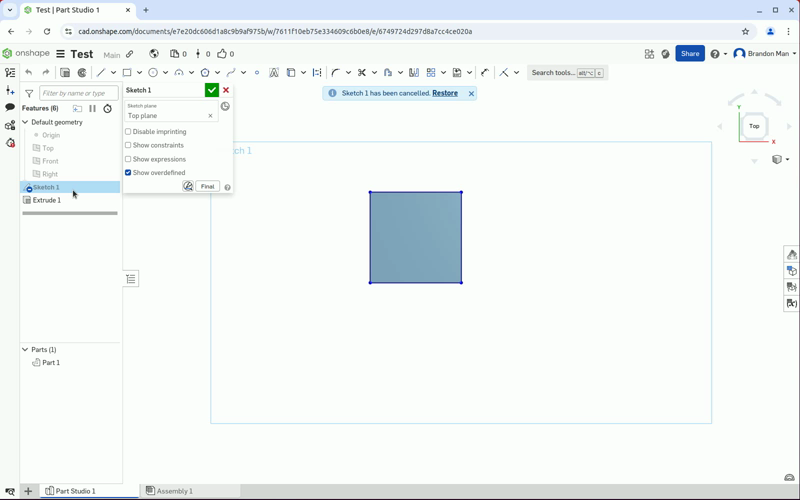
mouse_move(229, 92)
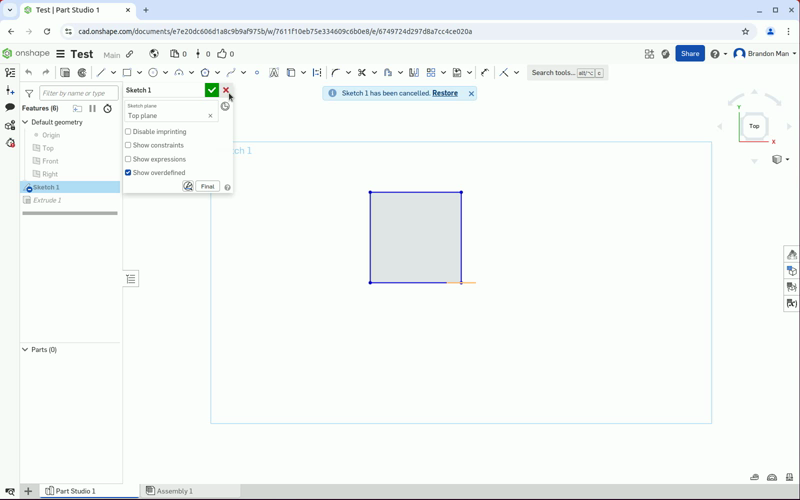
click(229, 92)
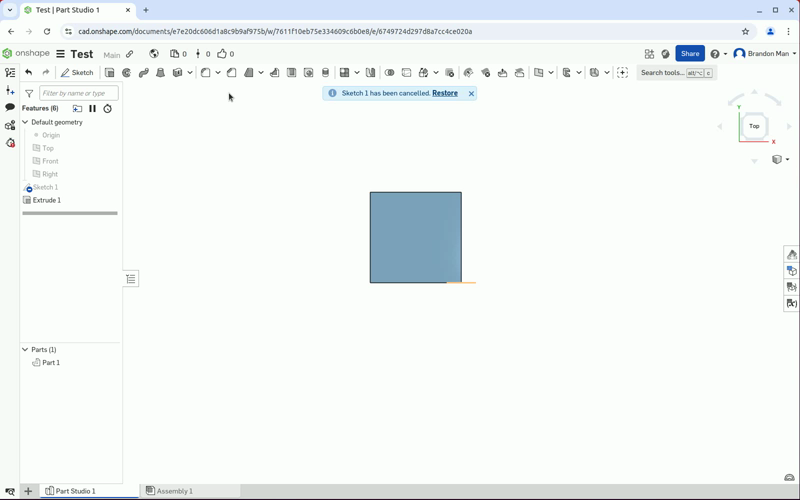
mouse_move(541, 75)
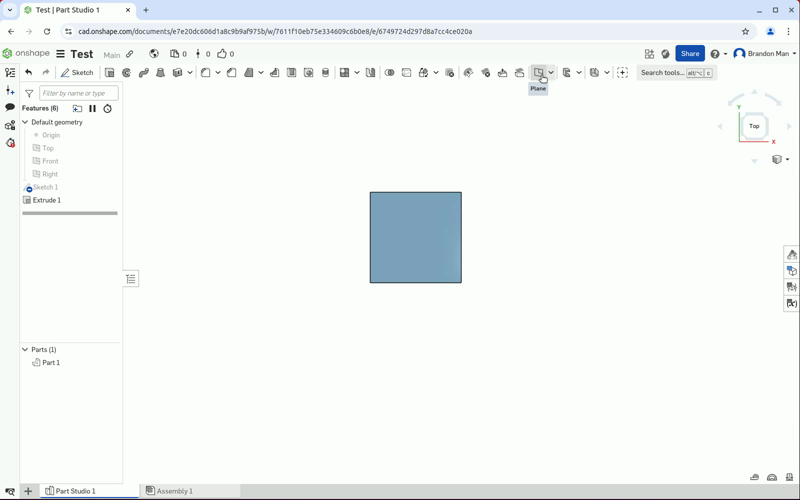
click(541, 75)
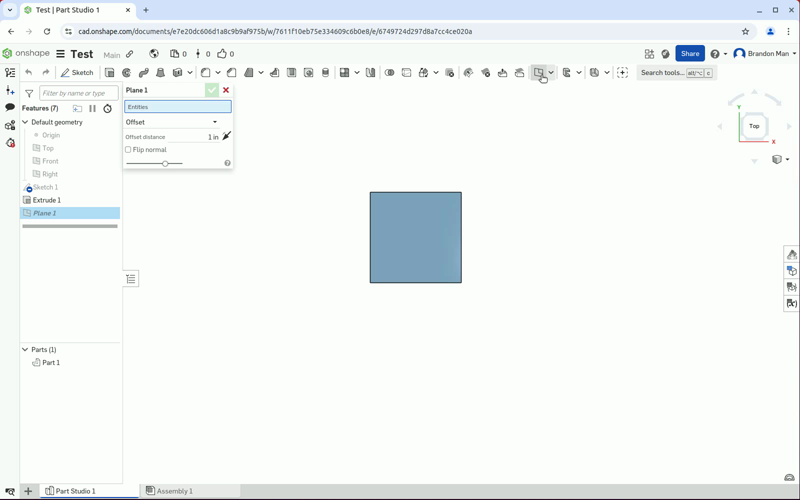
mouse_move(73, 150)
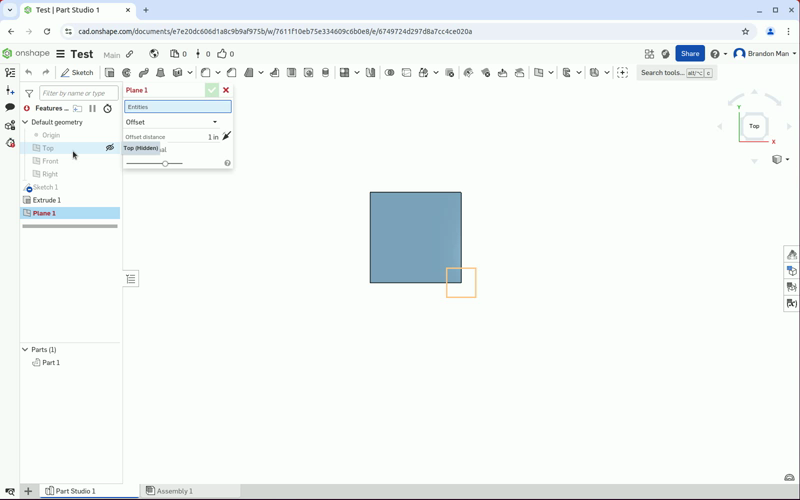
click(73, 150)
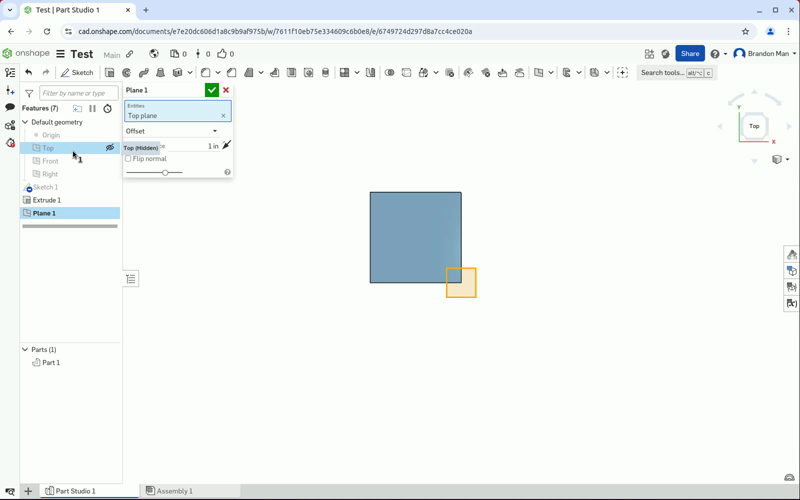
key(tab, 2)
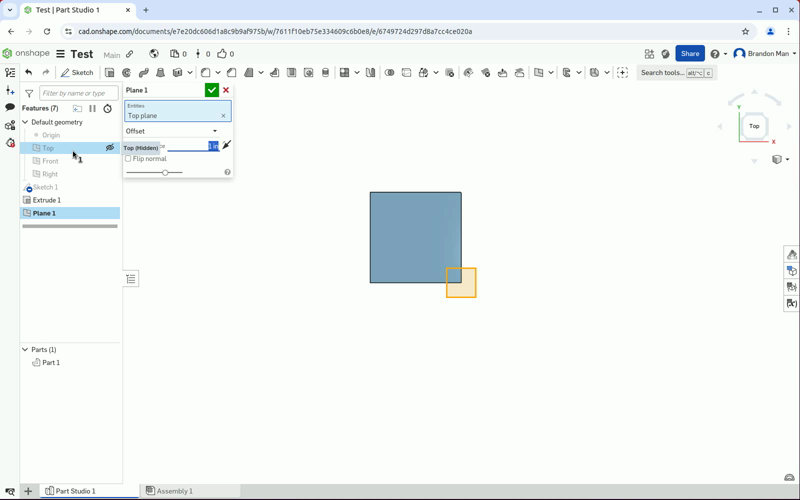
text(23.108)
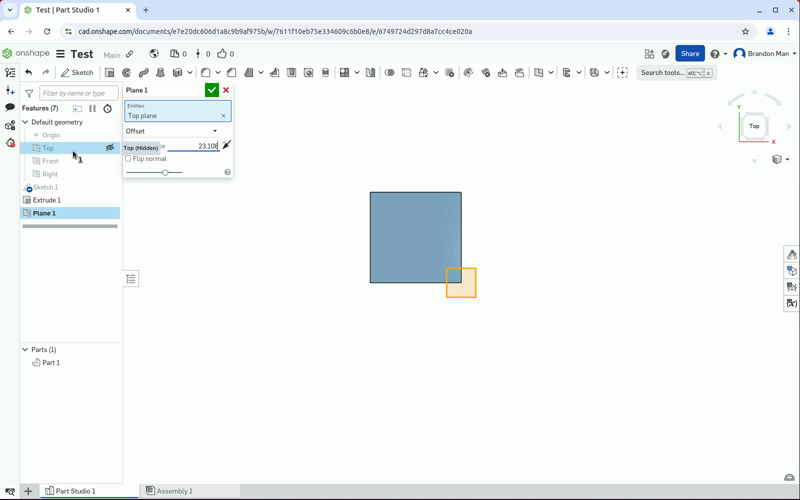
key(enter, 2)
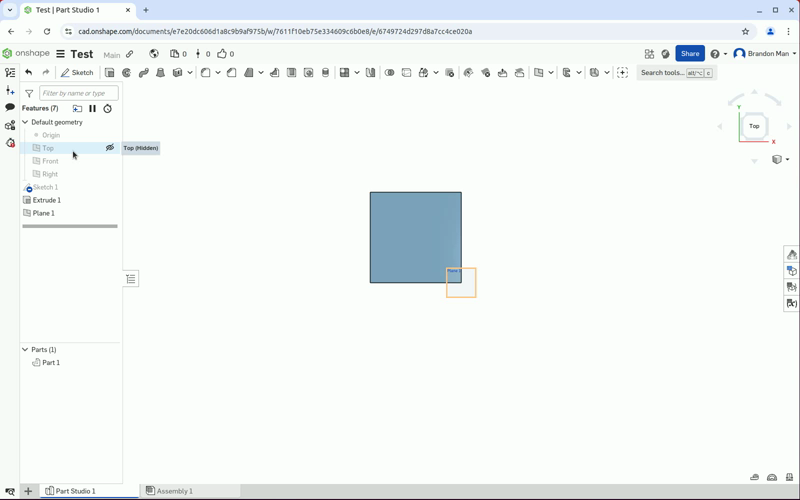
key(shift+s)
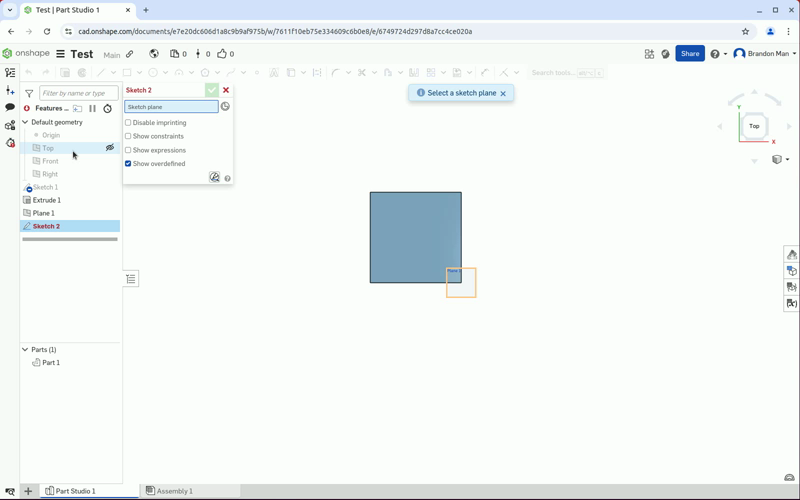
mouse_move(73, 215)
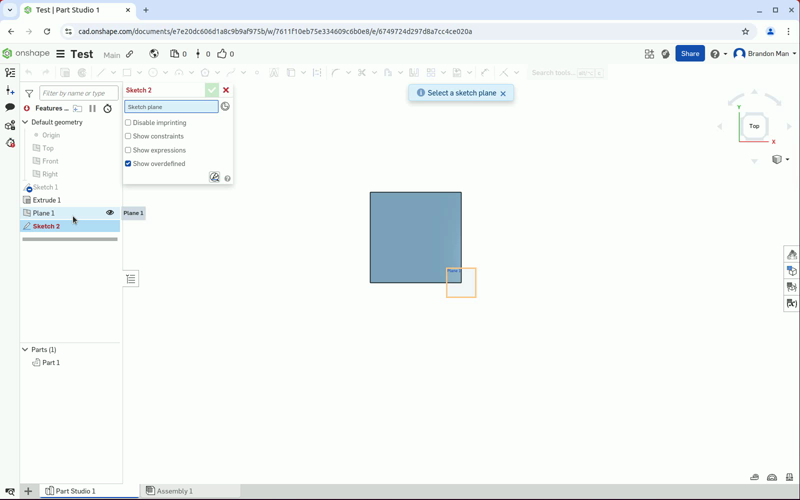
click(73, 215)
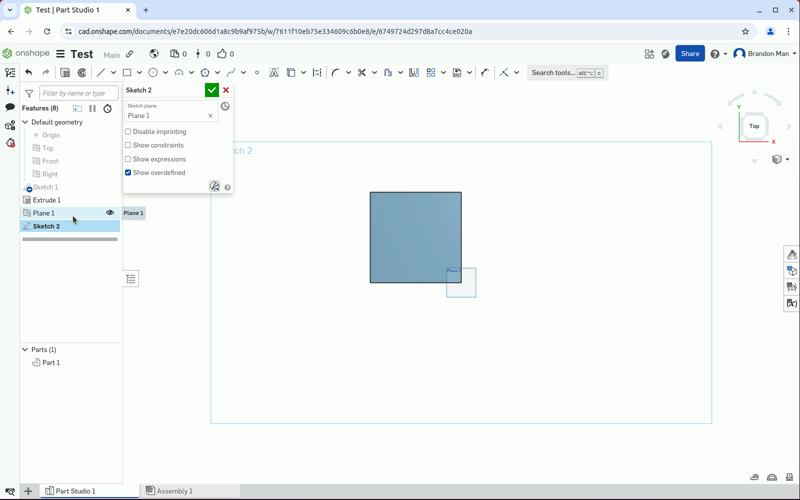
mouse_move(73, 352)
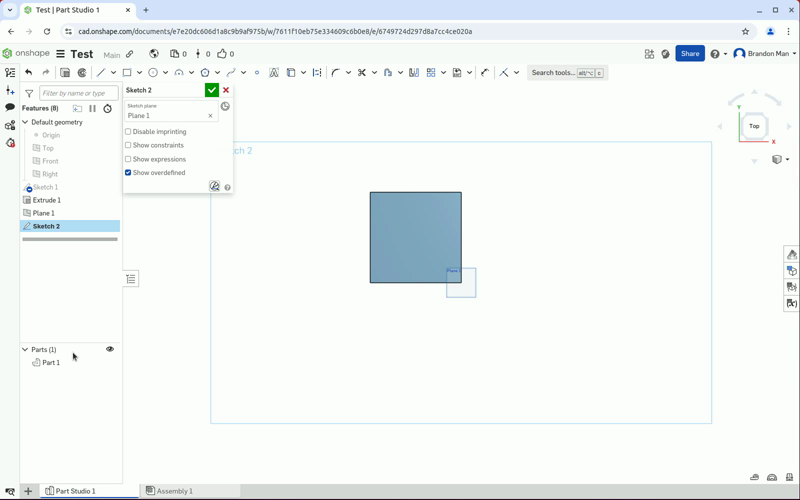
key(y)
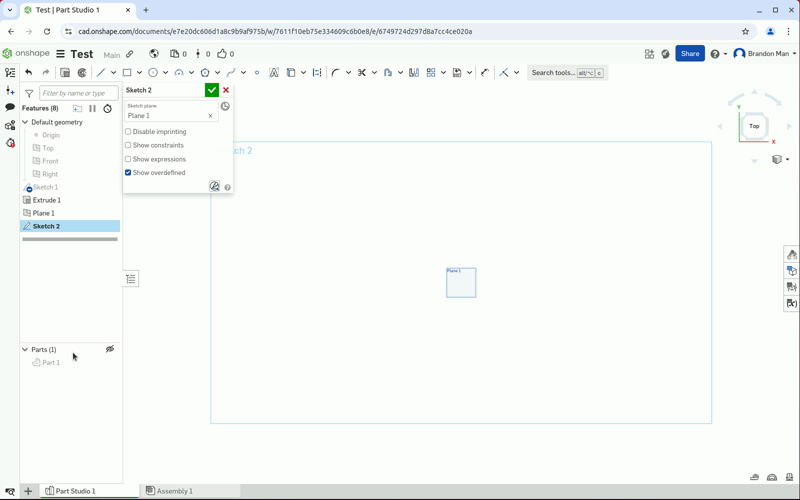
key(l)
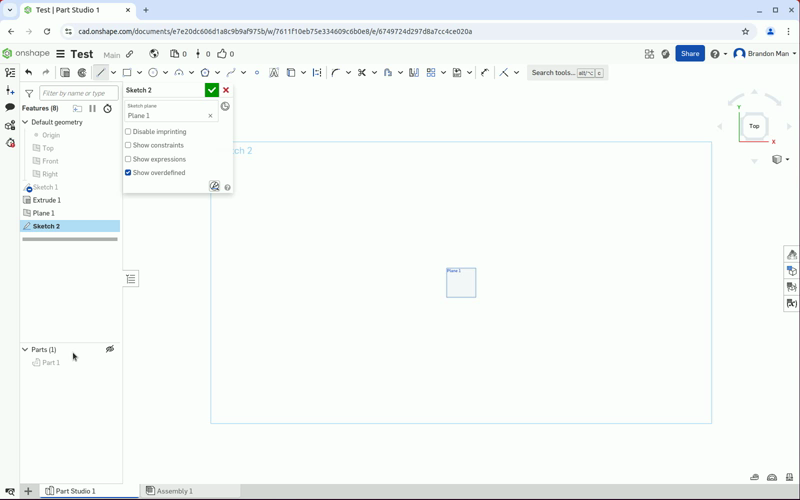
key_down(shift)
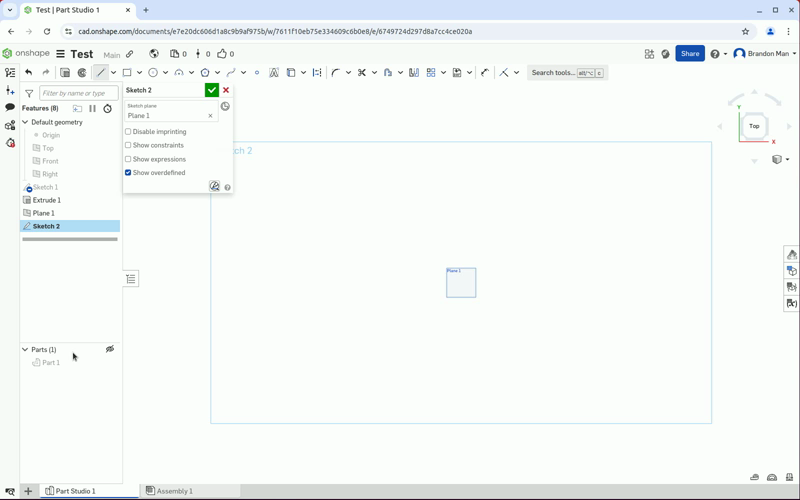
mouse_move(382, 271)
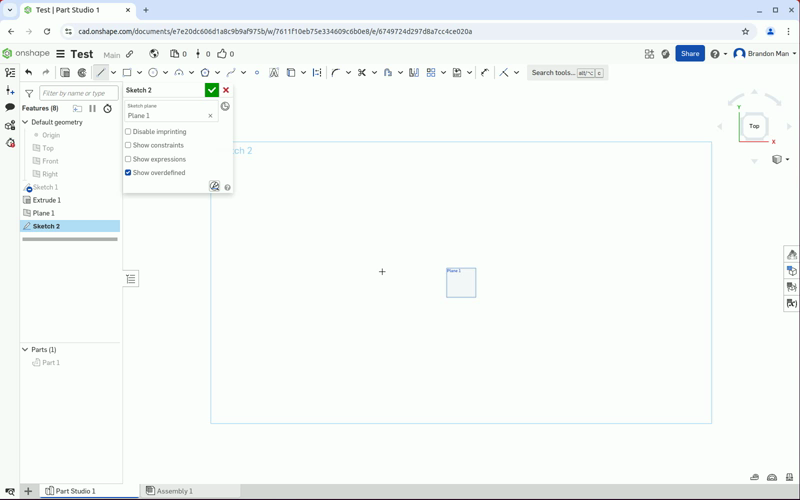
click(382, 271)
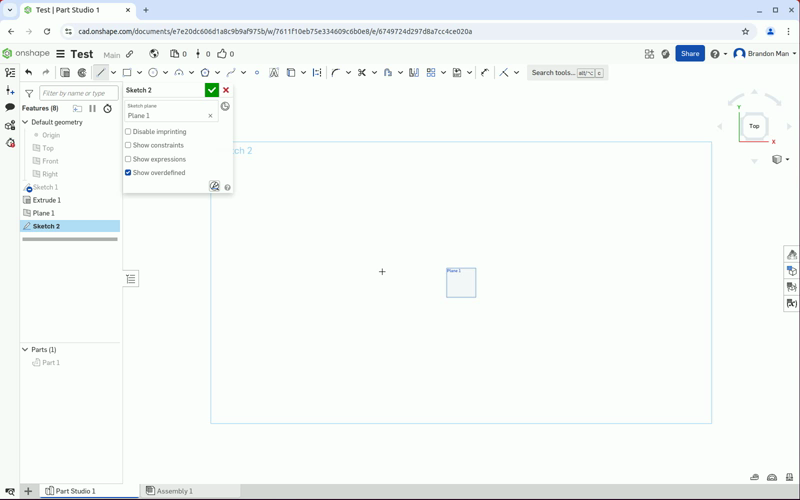
key_up(shift)
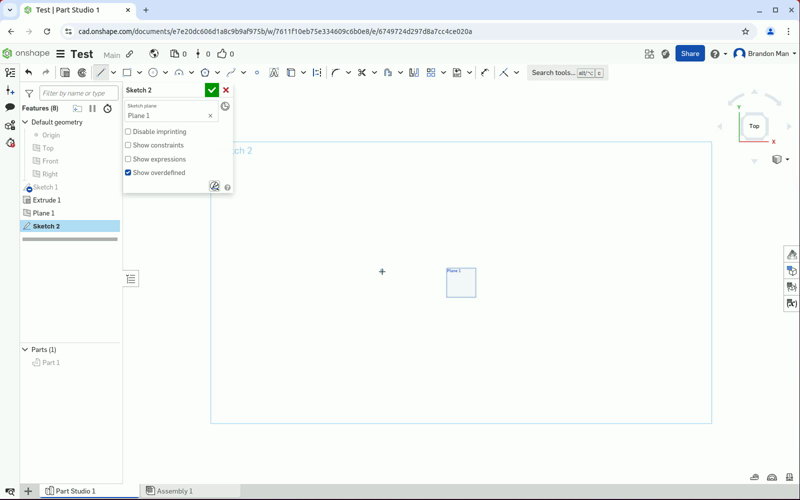
key_down(shift)
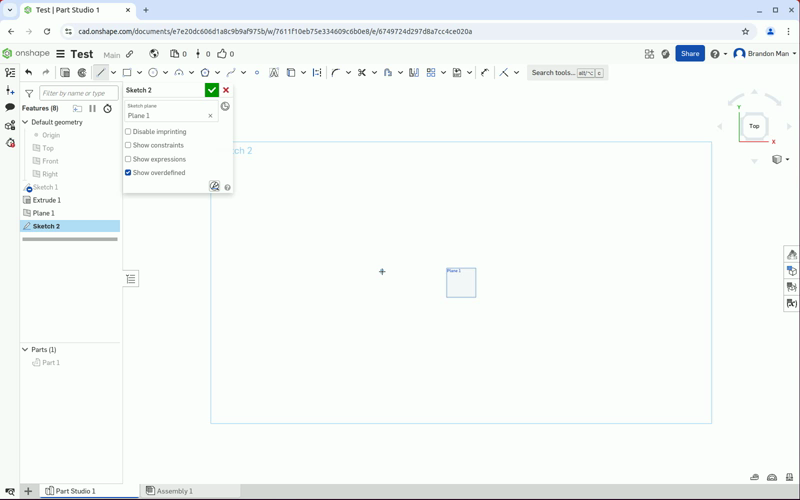
mouse_move(450, 271)
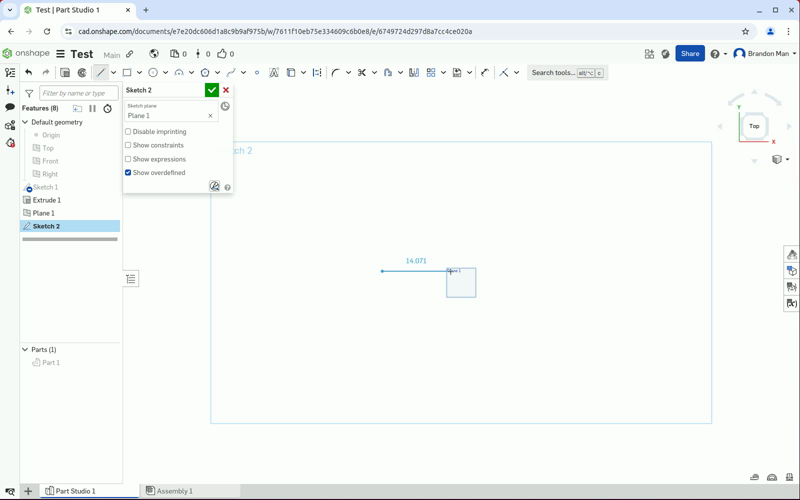
click(450, 271)
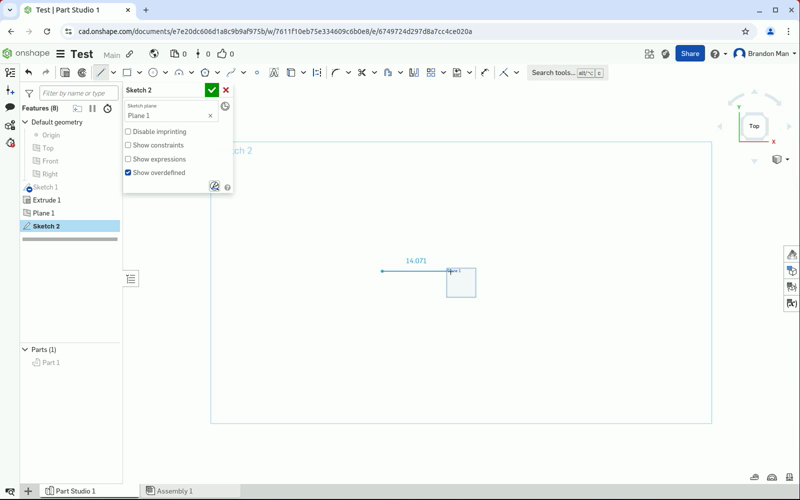
key_up(shift)
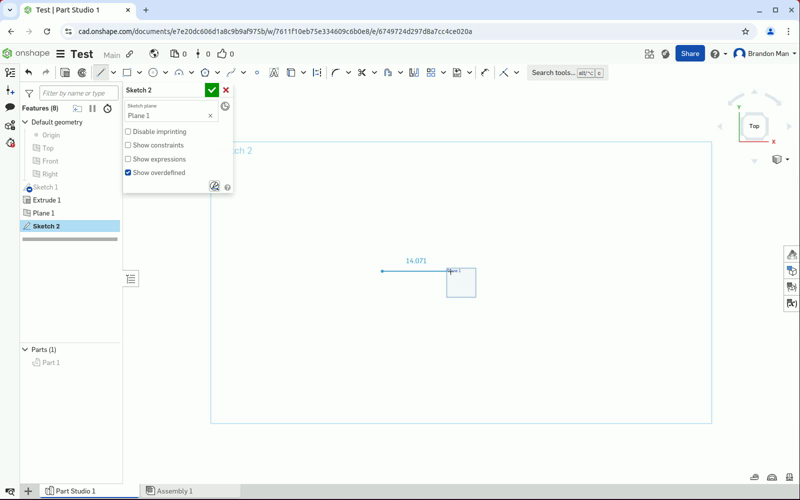
key_down(shift)
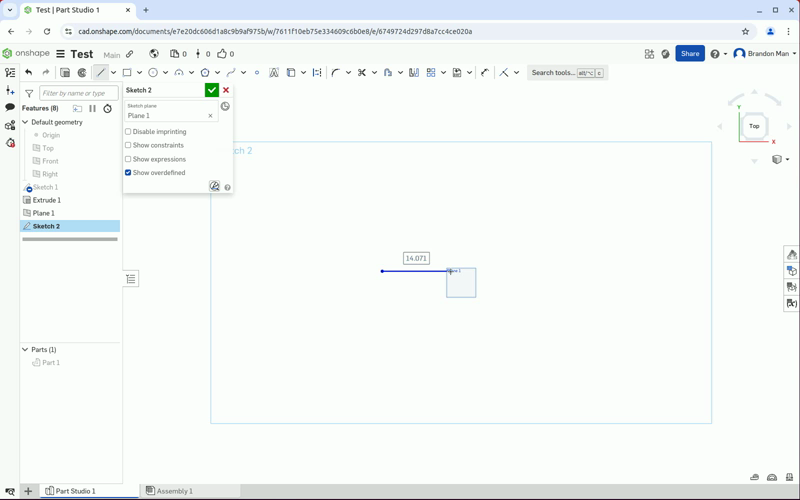
mouse_move(450, 202)
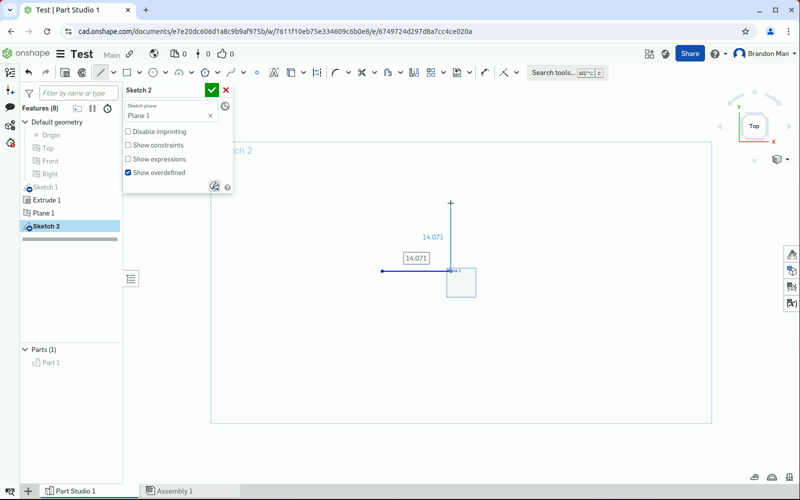
click(450, 202)
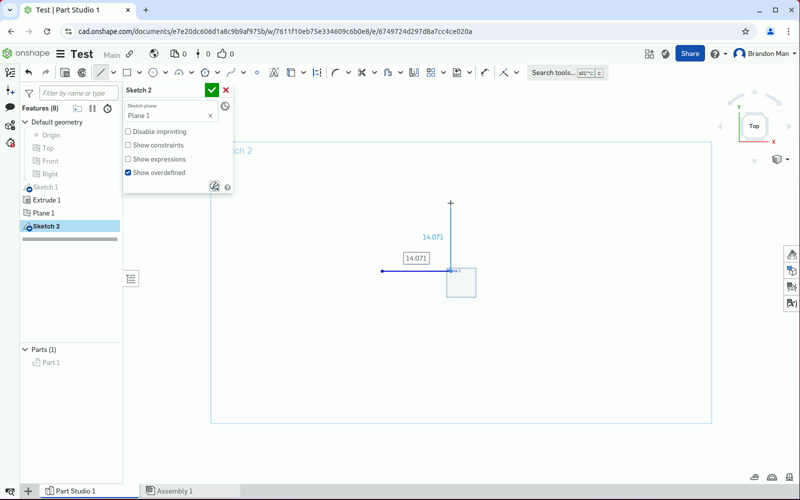
key_up(shift)
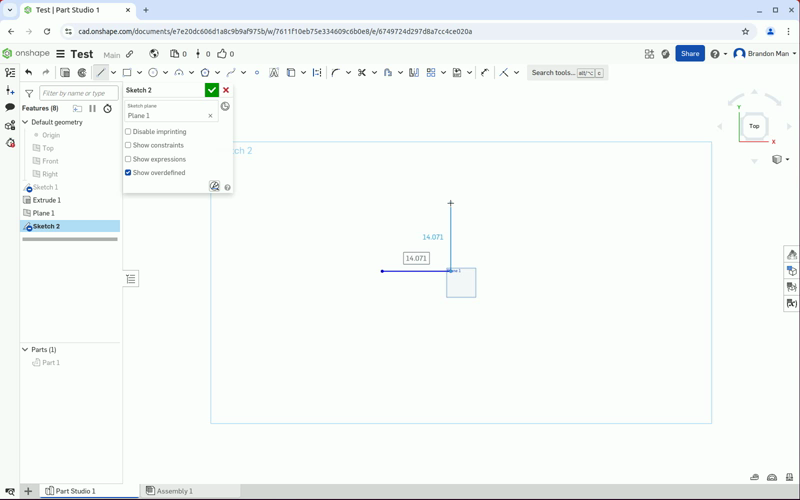
key_down(shift)
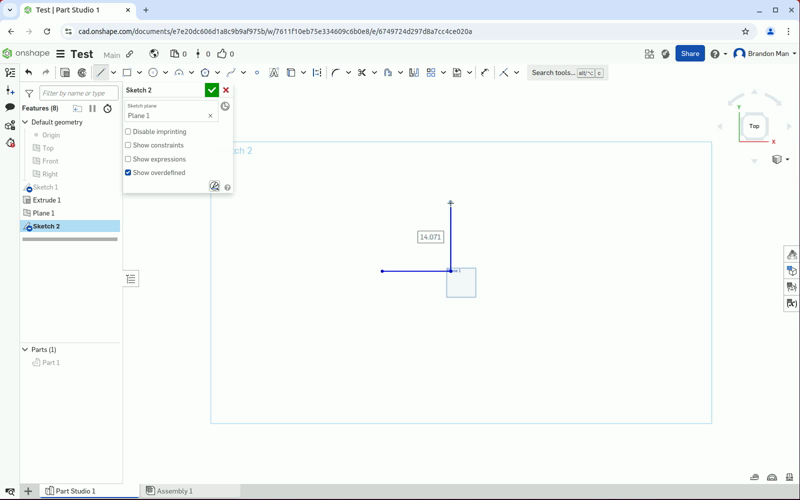
mouse_move(382, 202)
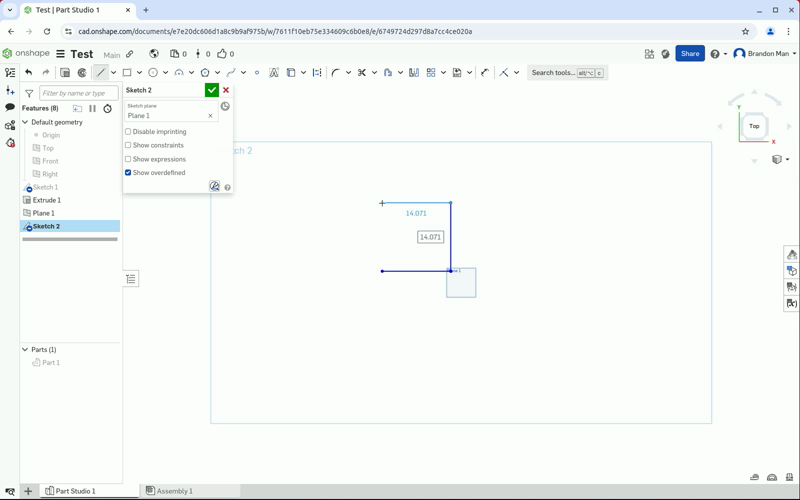
click(382, 202)
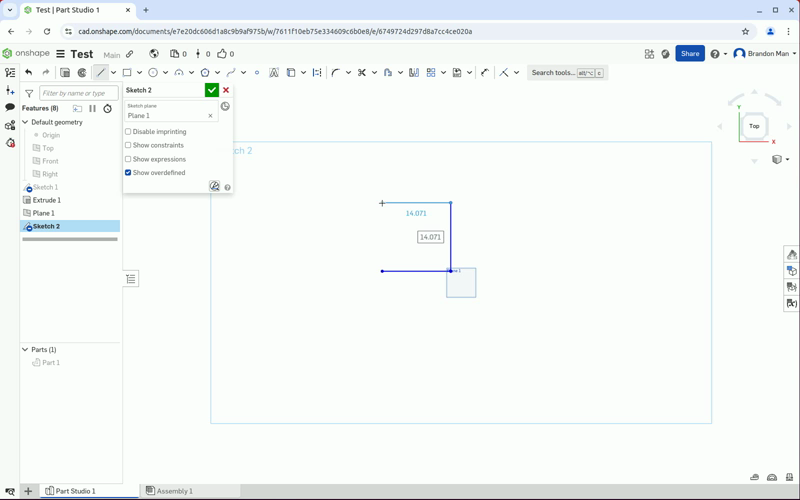
key_up(shift)
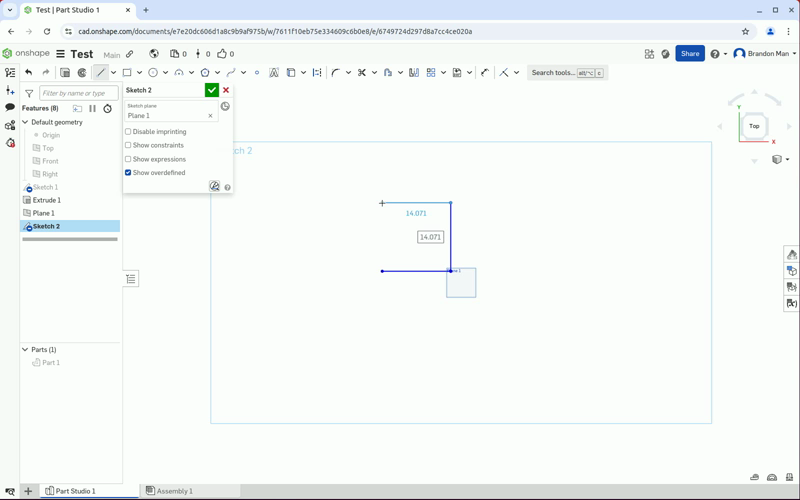
key_down(shift)
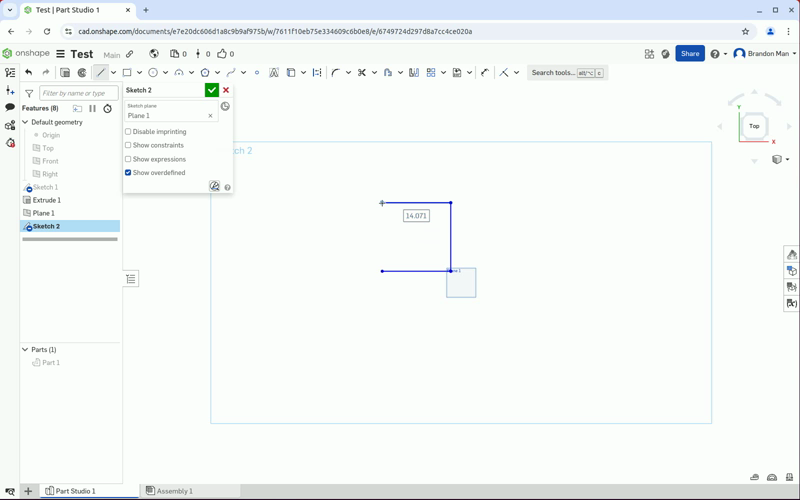
mouse_move(382, 271)
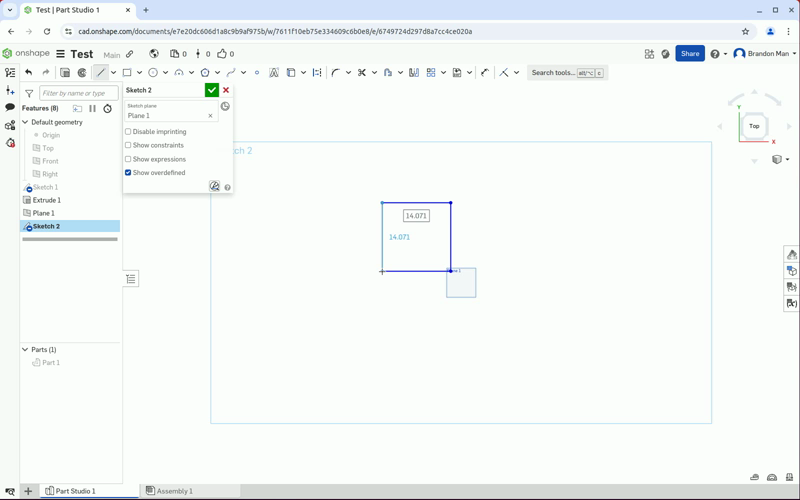
key_up(shift)
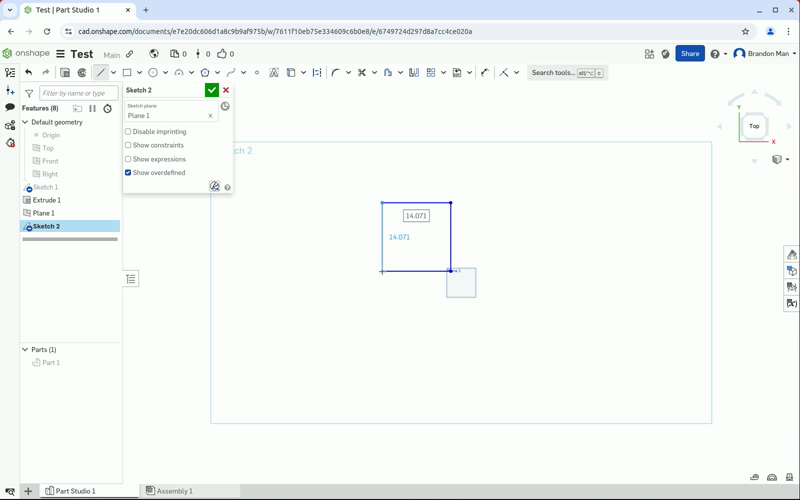
click(382, 271)
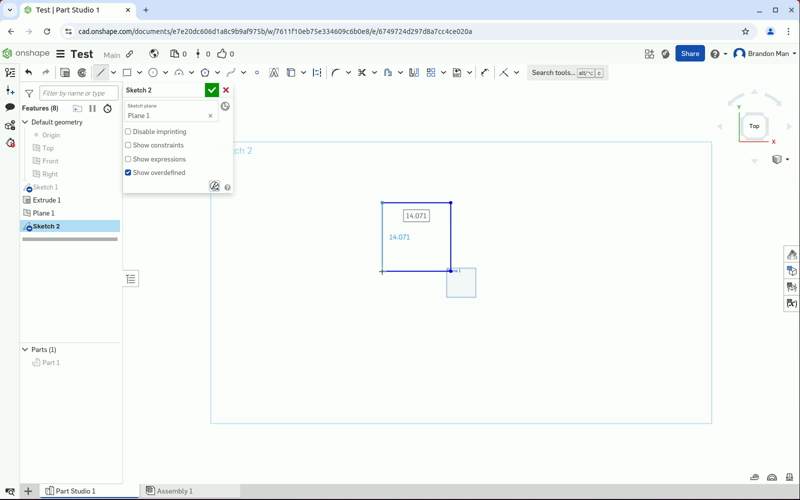
key(esc)
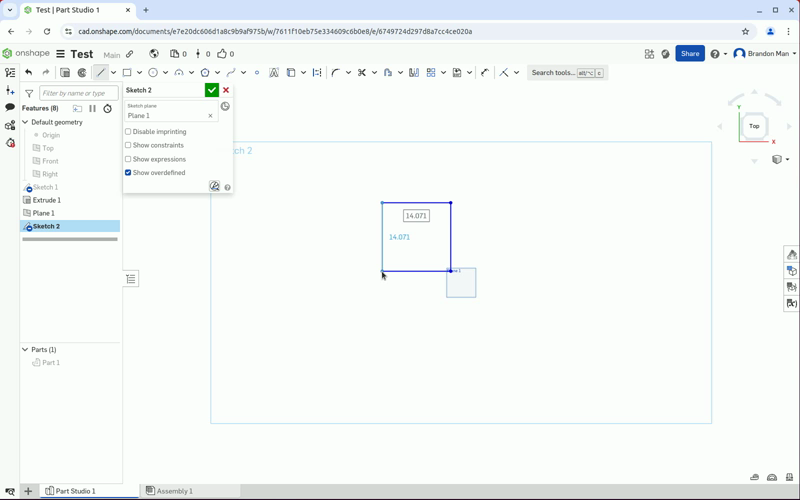
mouse_move(406, 211)
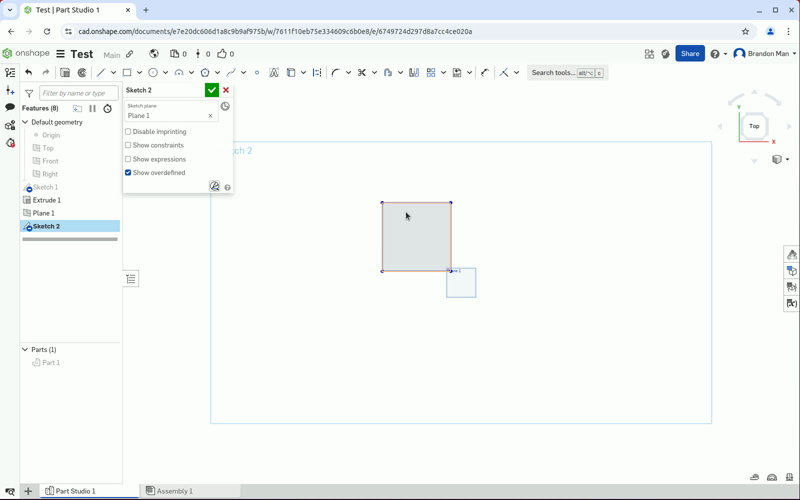
click(406, 211)
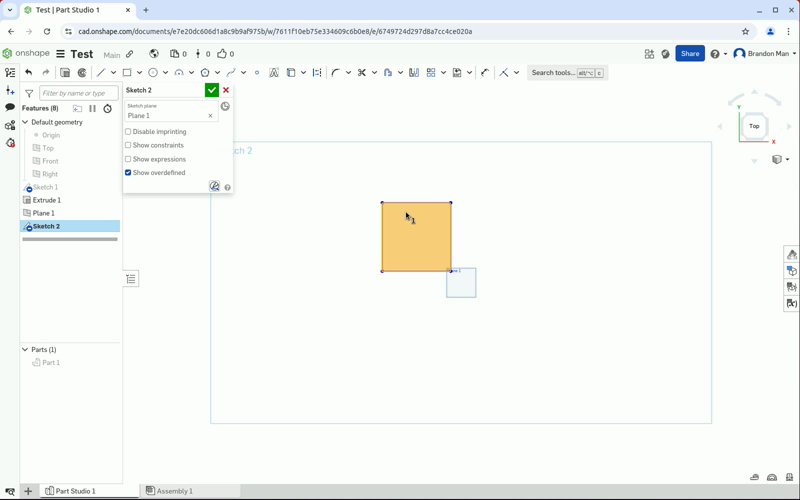
mouse_move(73, 352)
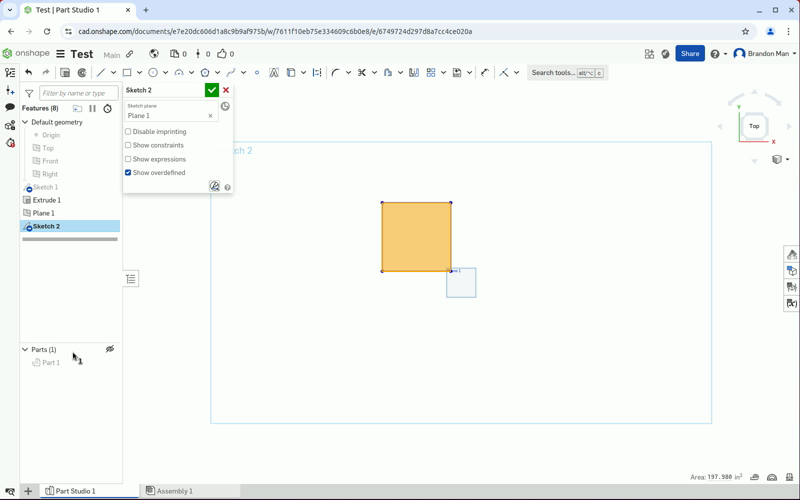
key(shift+y)
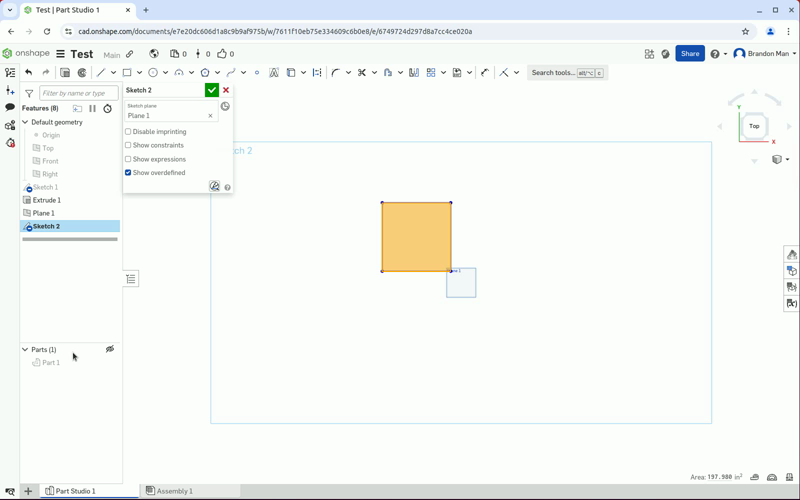
key(shift+e)
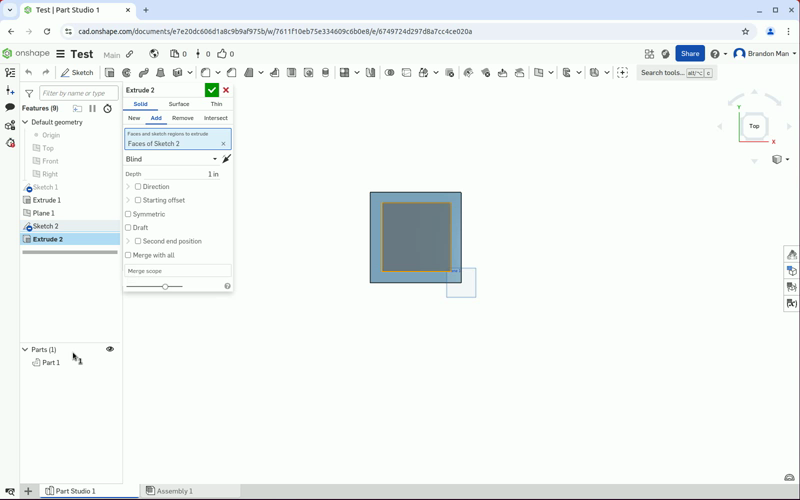
mouse_move(143, 106)
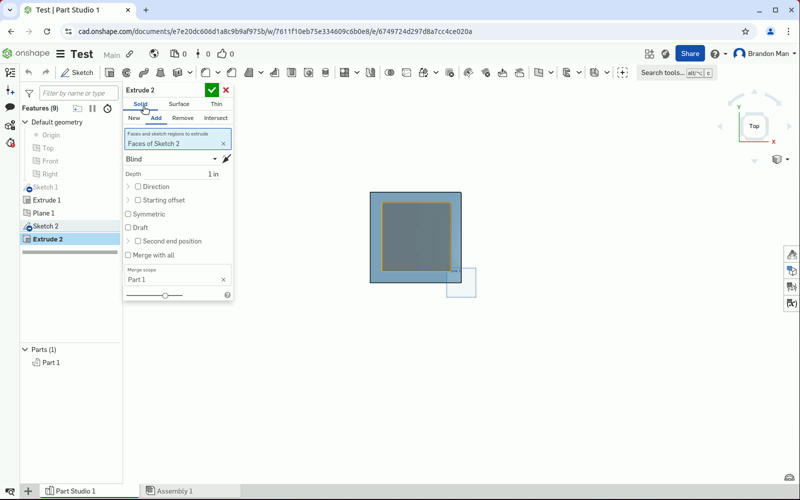
click(143, 106)
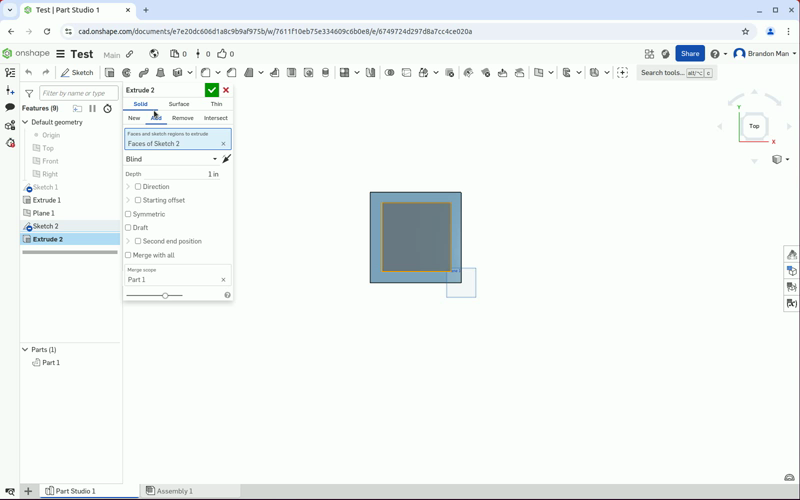
mouse_move(186, 120)
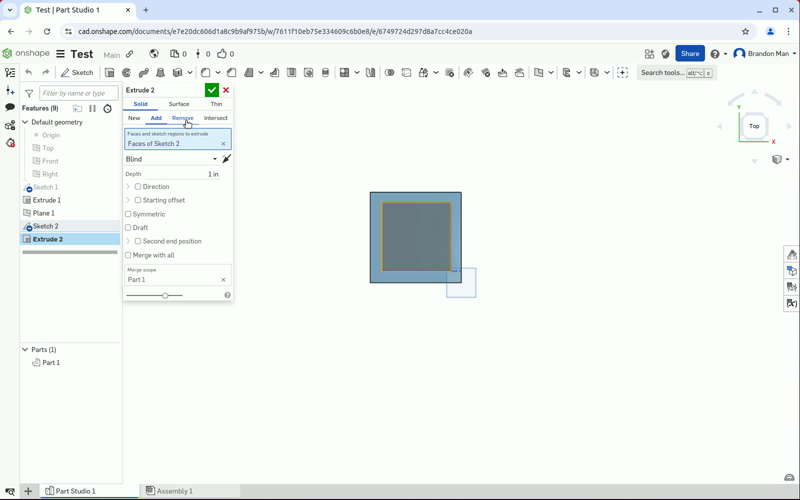
click(186, 120)
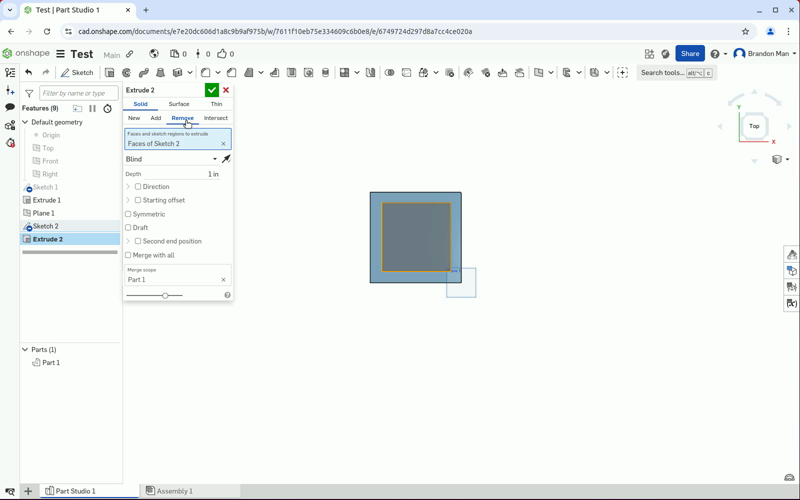
key(tab, 4)
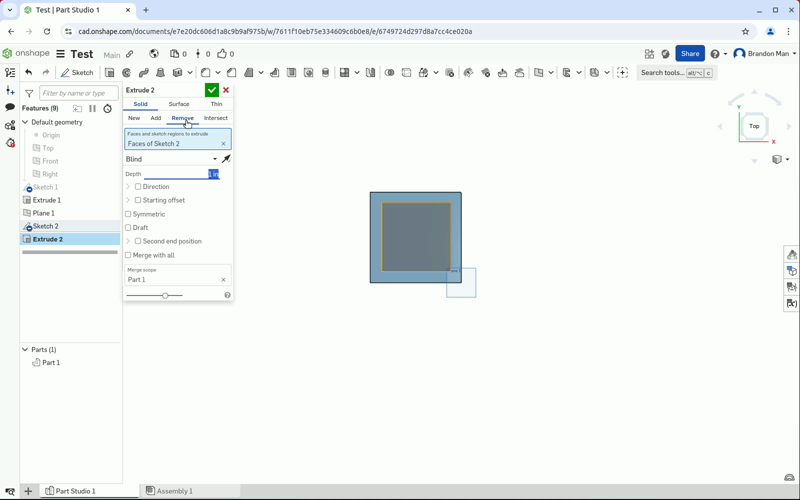
text(20.701)
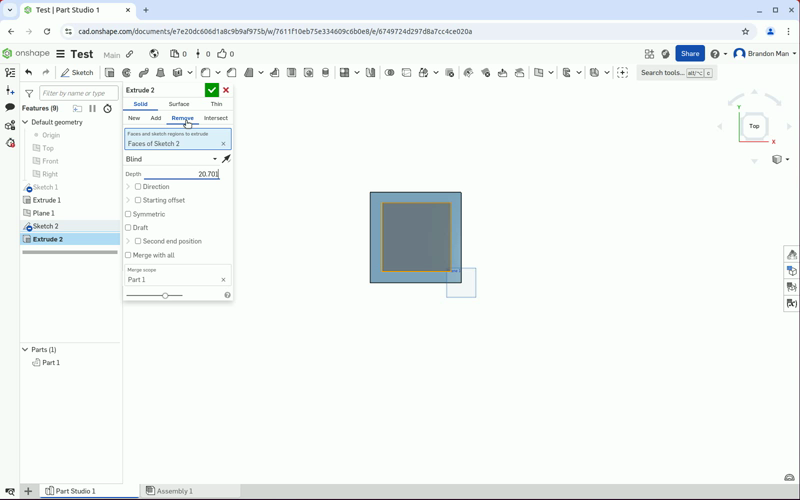
key(tab, 6)
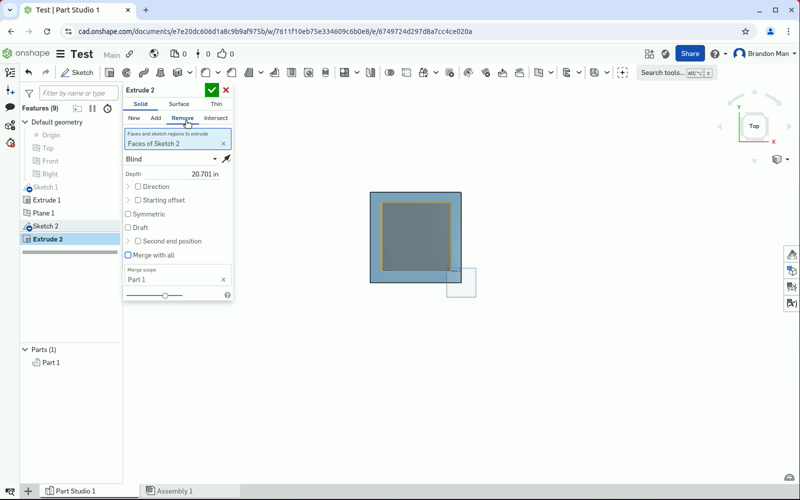
key(space)
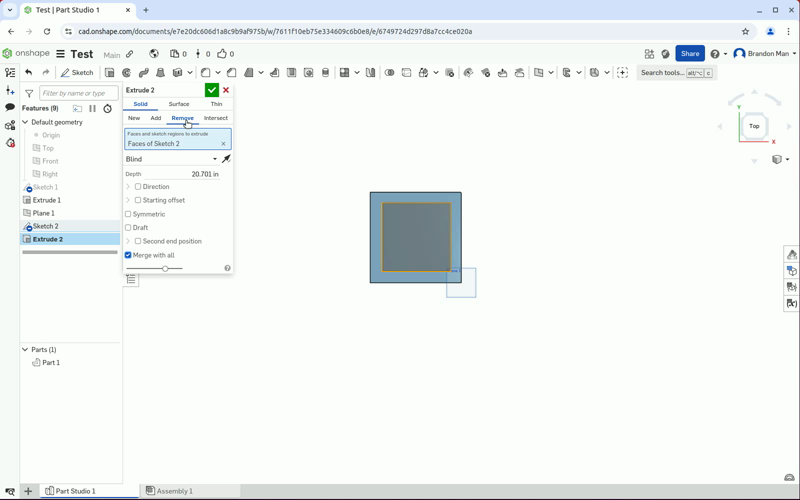
key(enter)
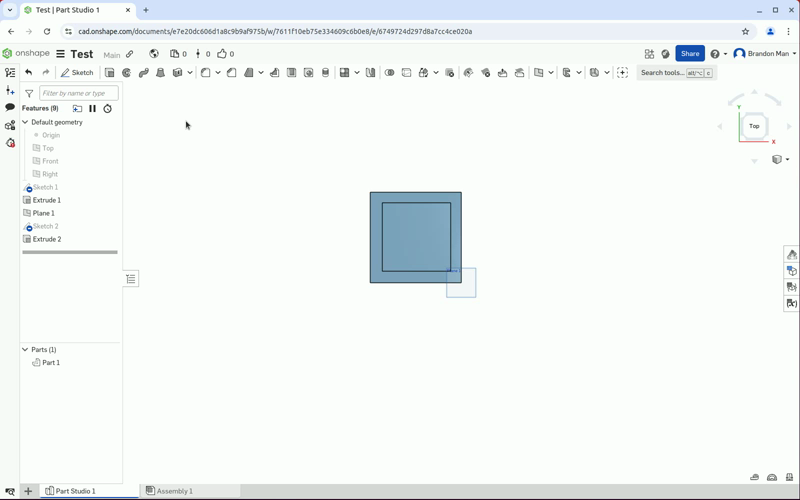
key(shift+h)
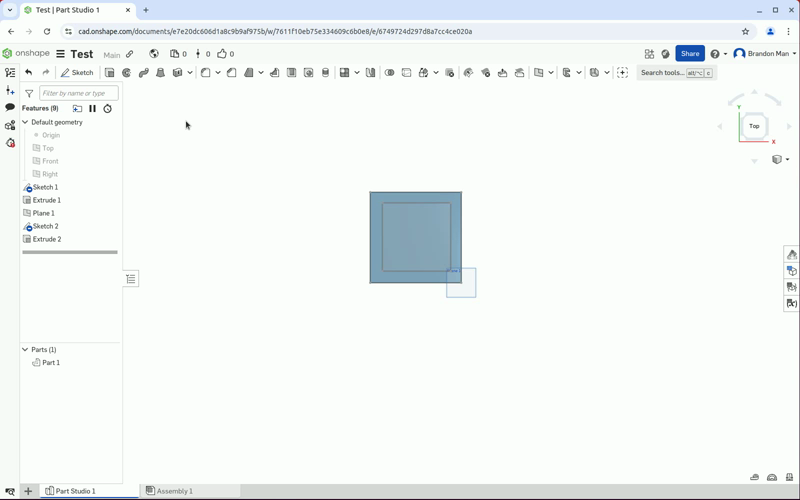
key(shift+h)
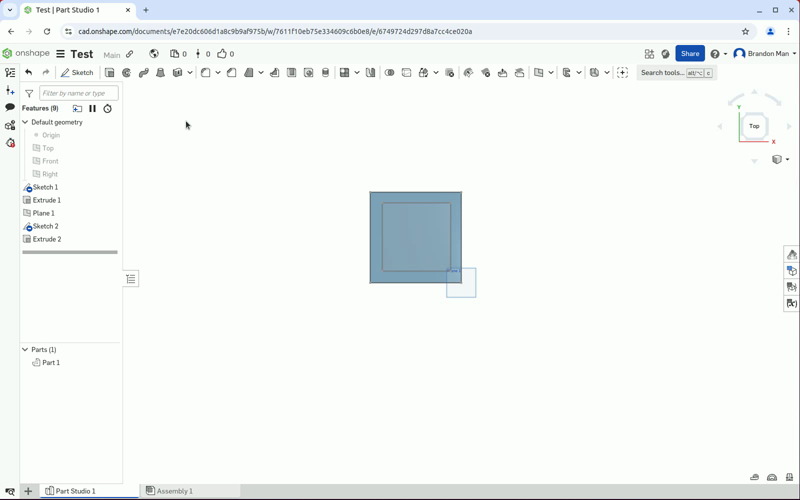
key(shift+7)
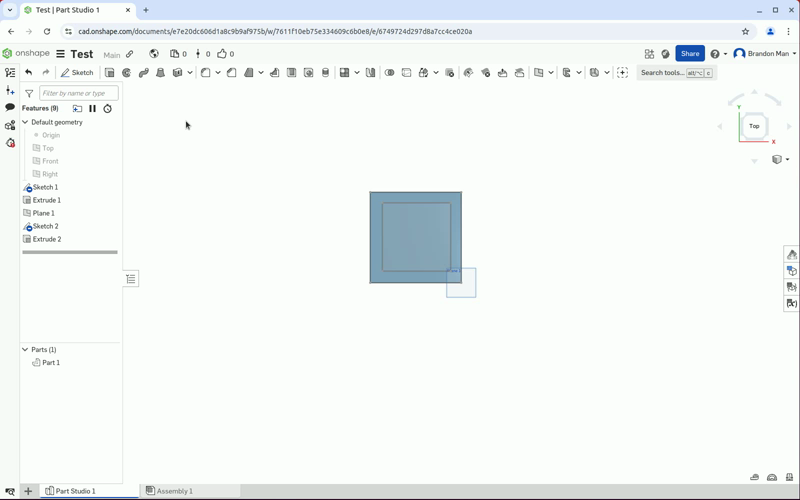
key(up, 3)
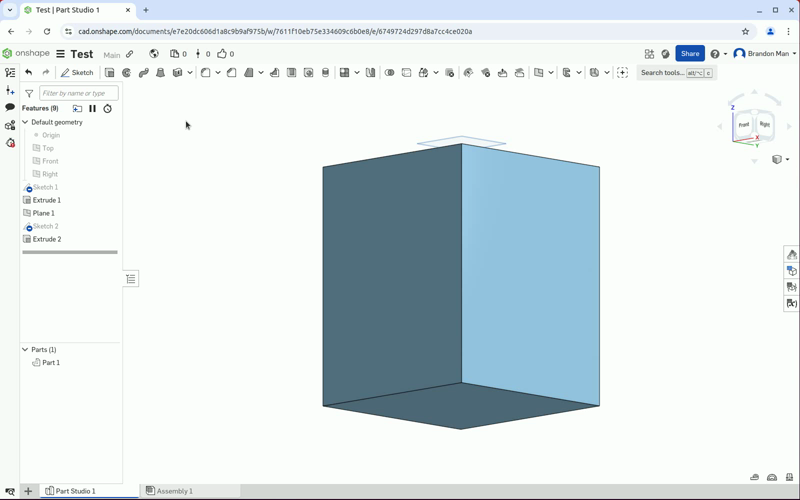
key(left, 3)
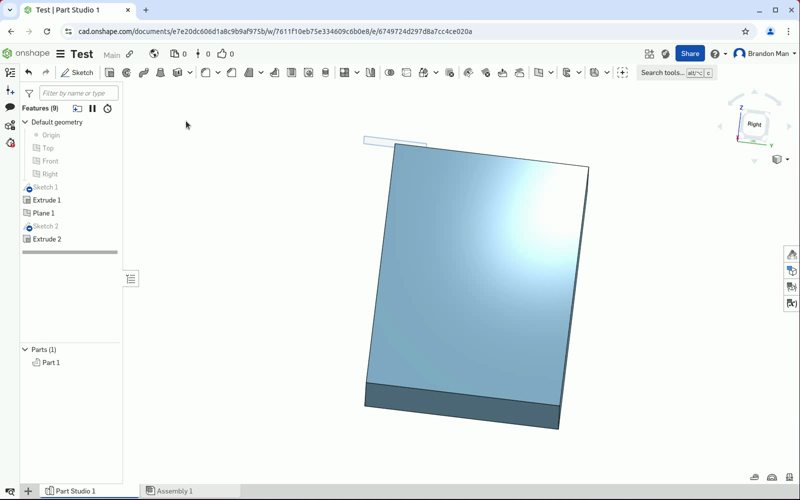
key(right, 3)
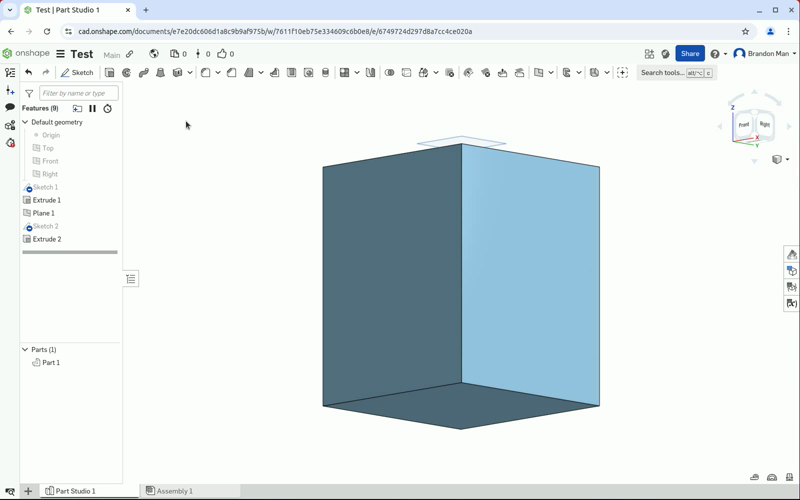
key(down, 3)
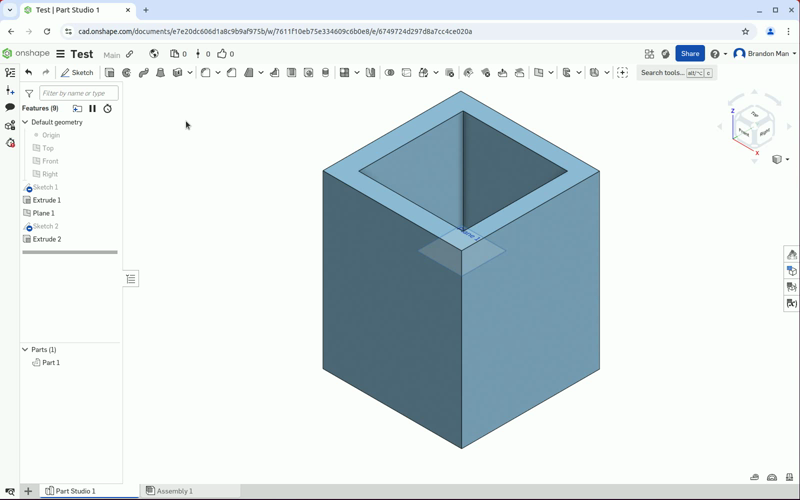
mouse_move(73, 189)
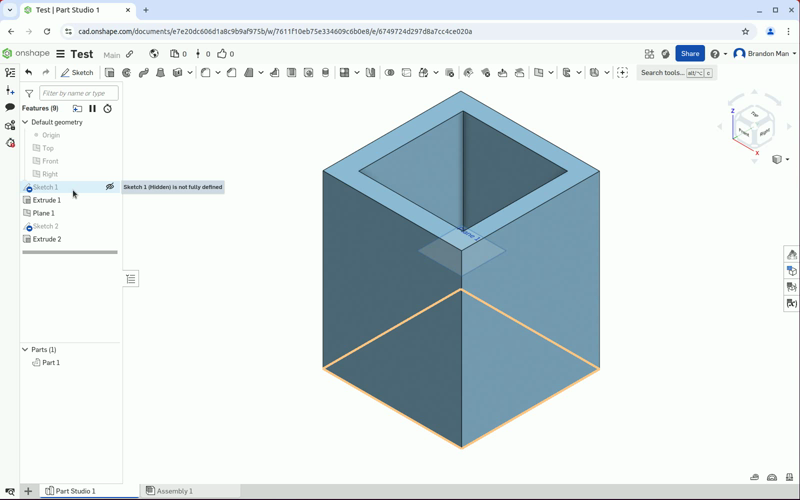
click(73, 189)